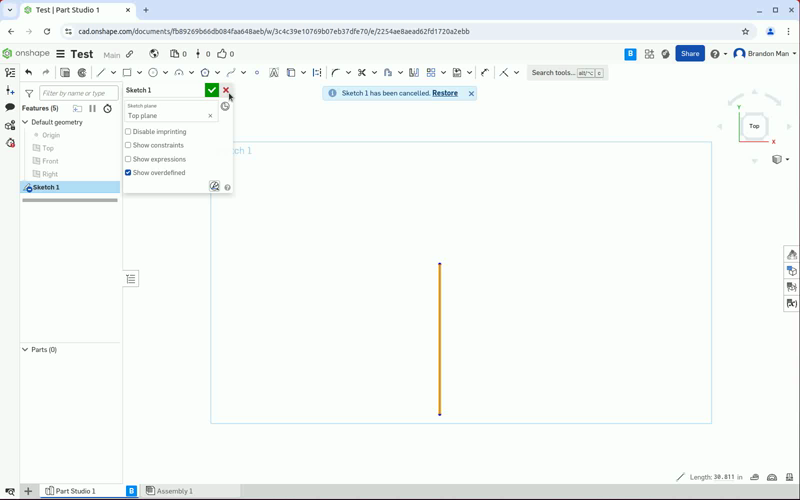
key(shift+h)
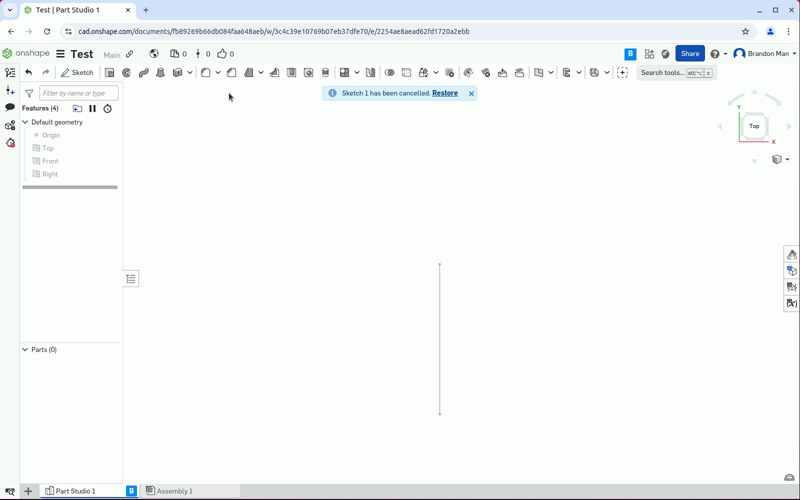
mouse_move(73, 352)
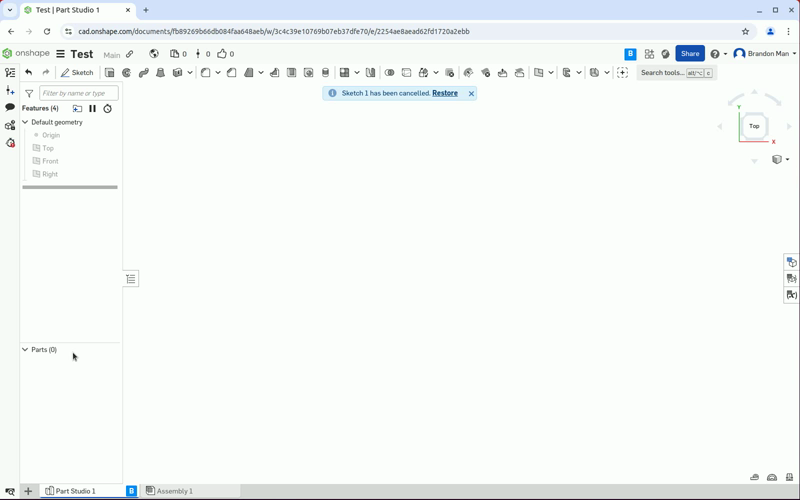
key(y)
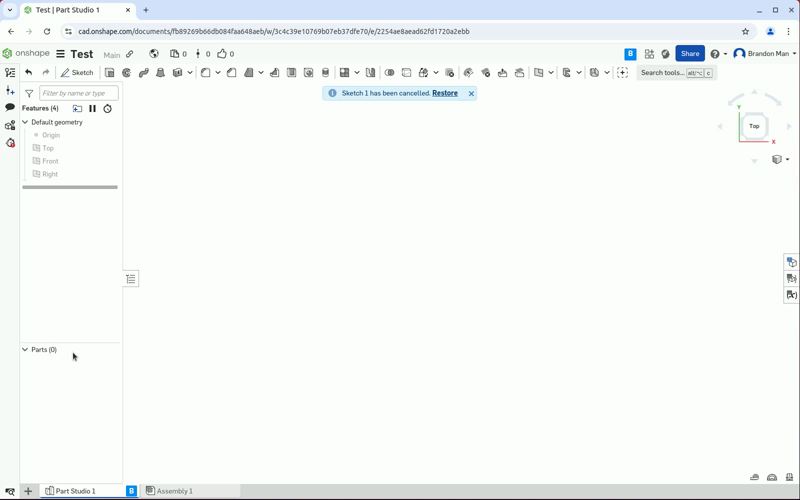
key(shift+p)
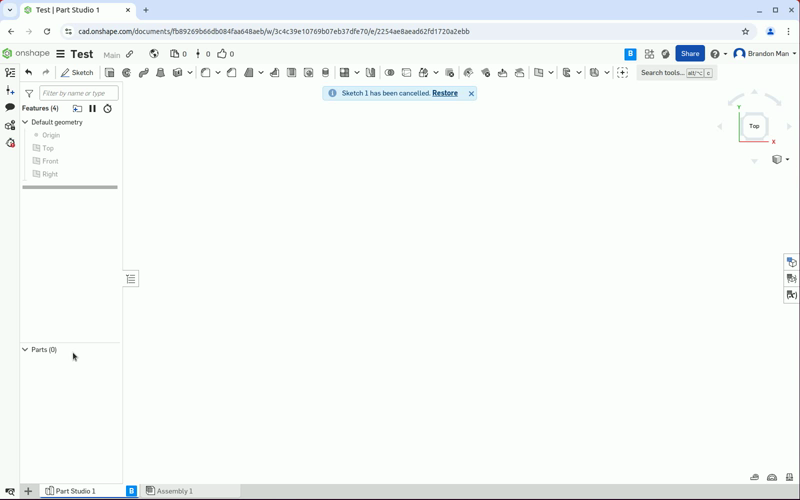
key(space)
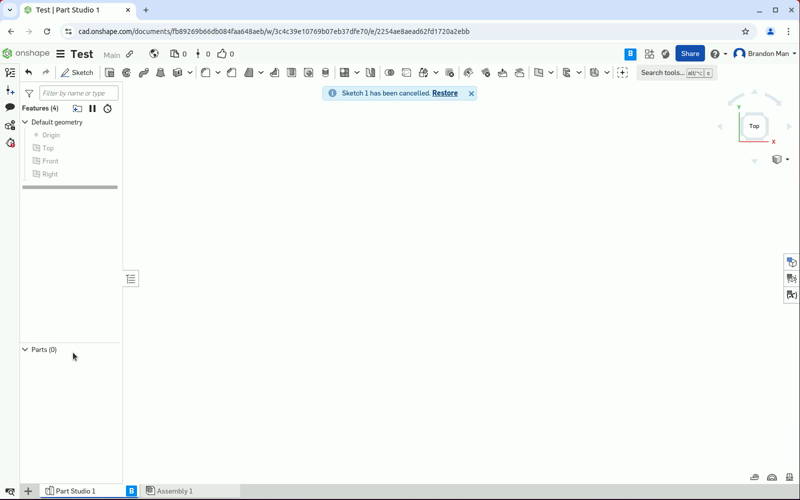
key_down(shift)
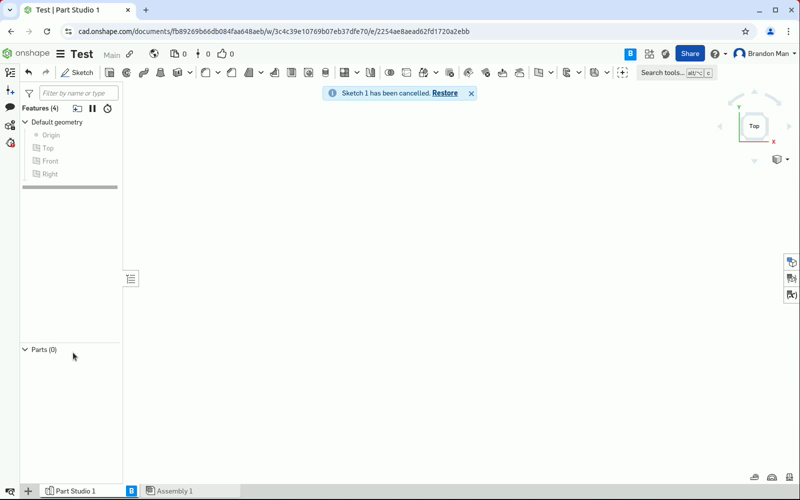
key(up)
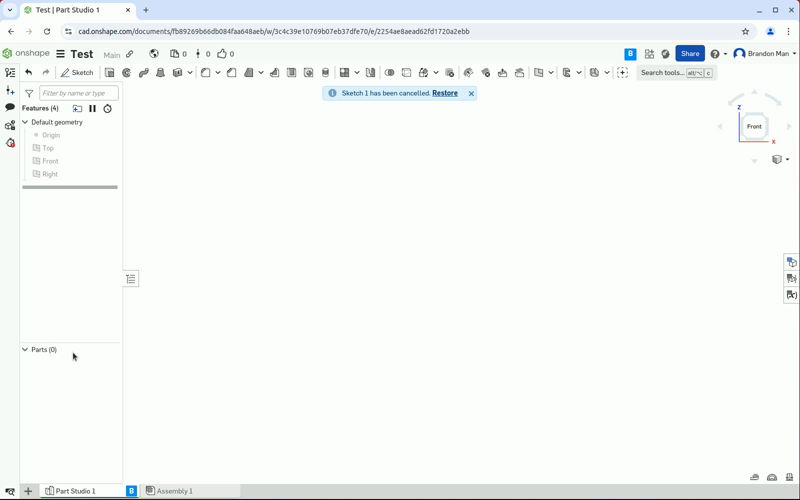
key_up(shift)
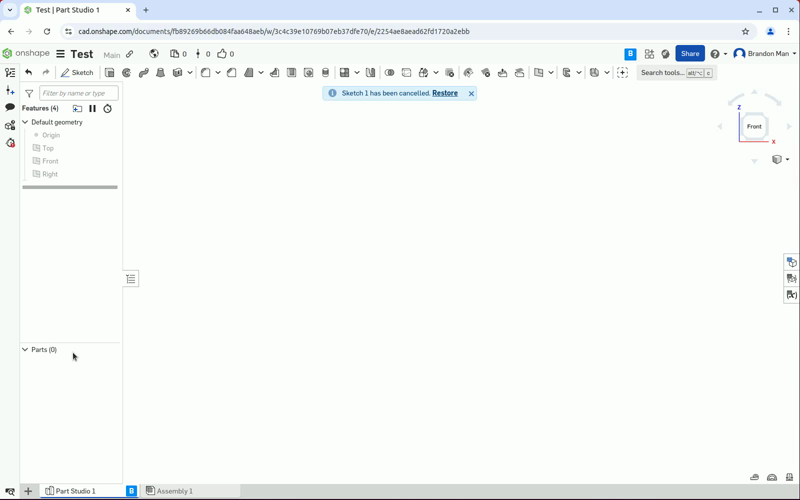
mouse_move(73, 352)
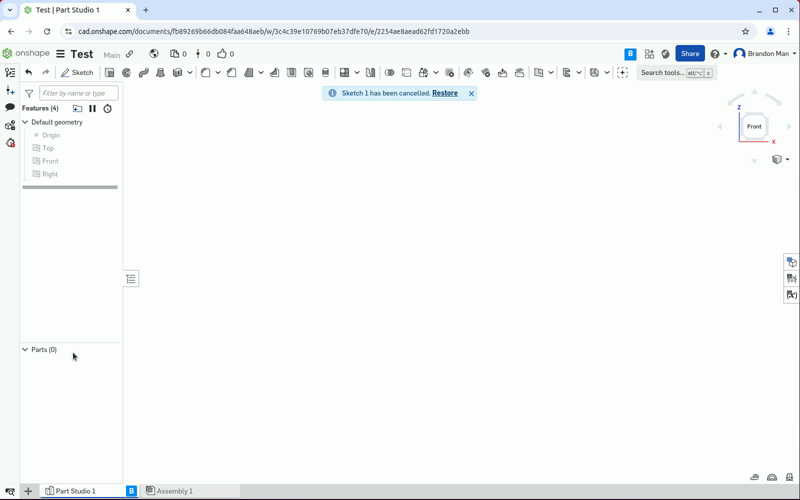
key(shift+y)
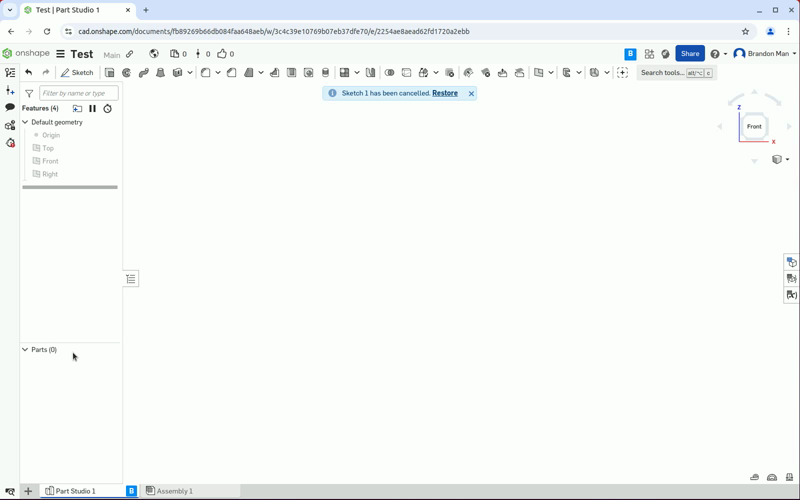
key(shift+s)
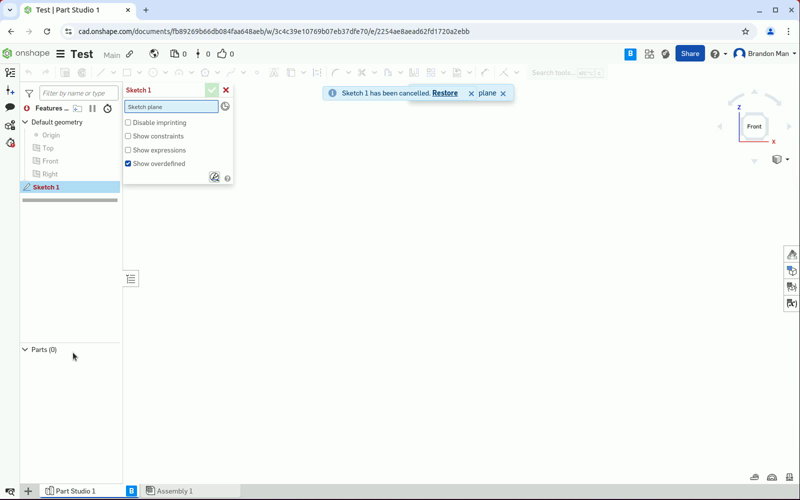
mouse_move(73, 163)
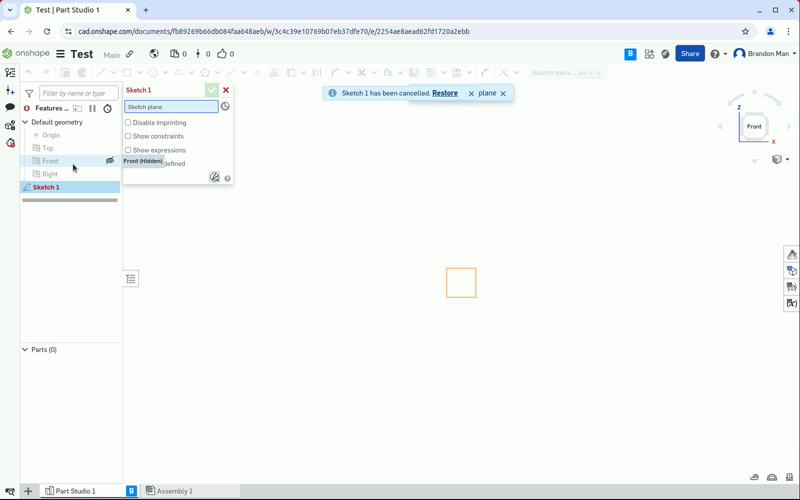
click(73, 163)
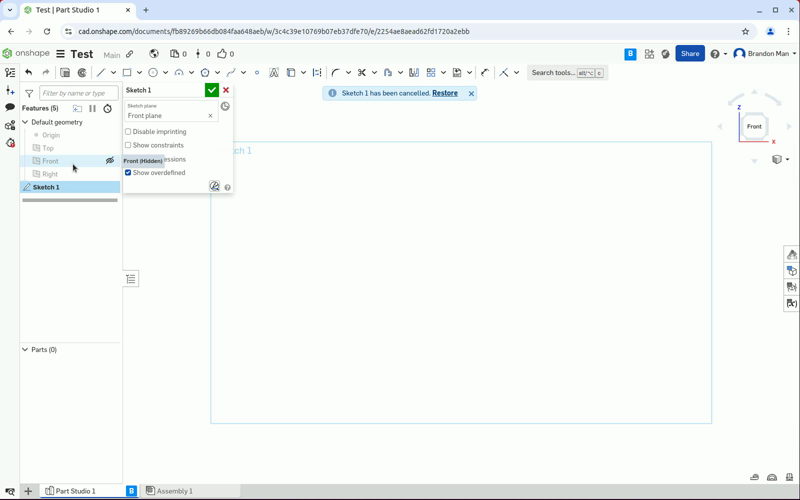
mouse_move(73, 352)
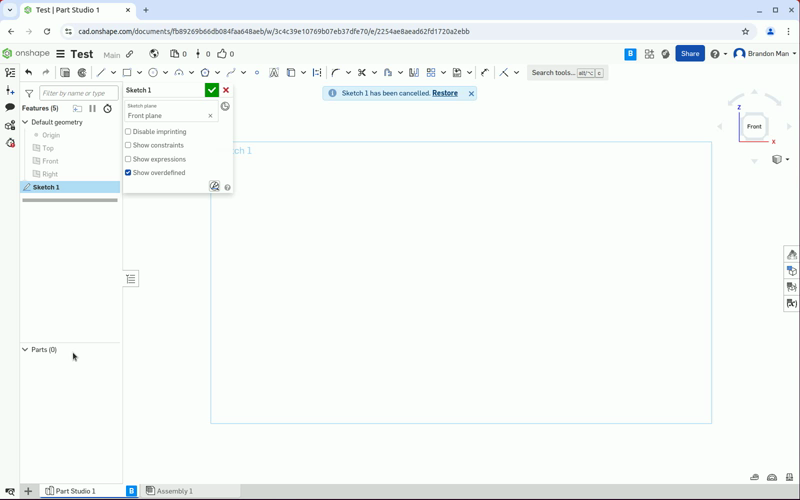
key(y)
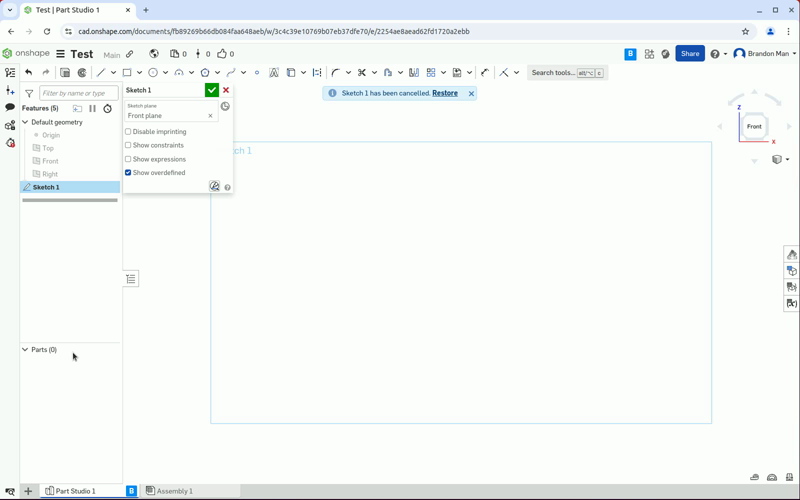
key(l)
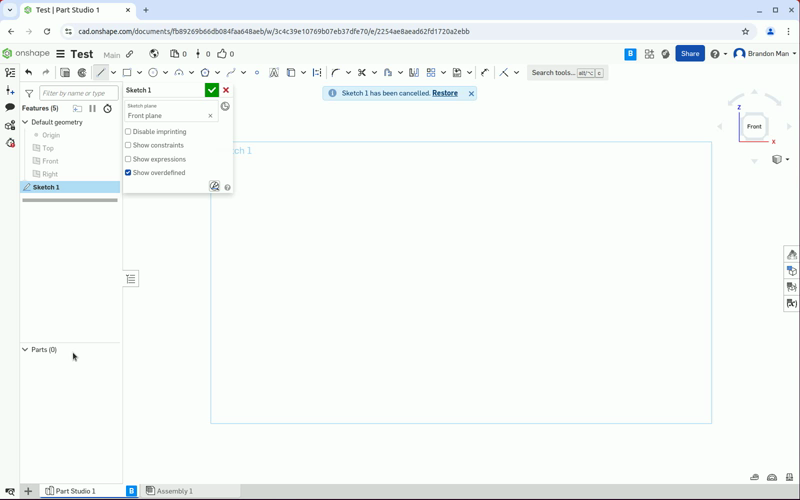
key_down(shift)
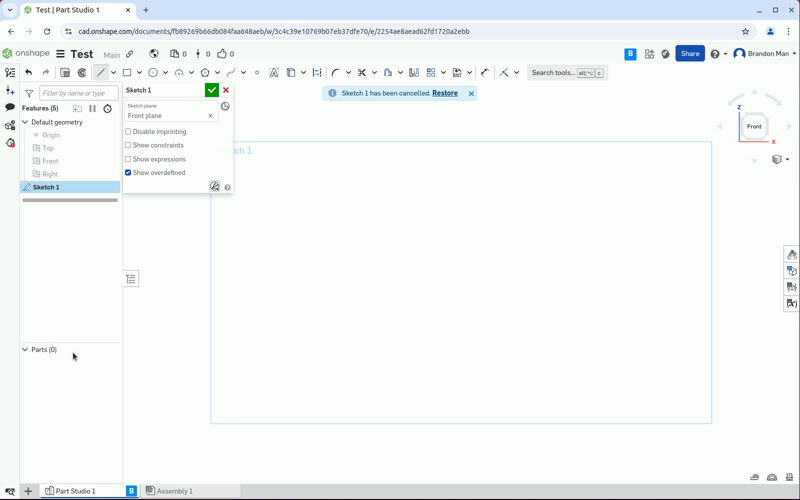
mouse_move(429, 282)
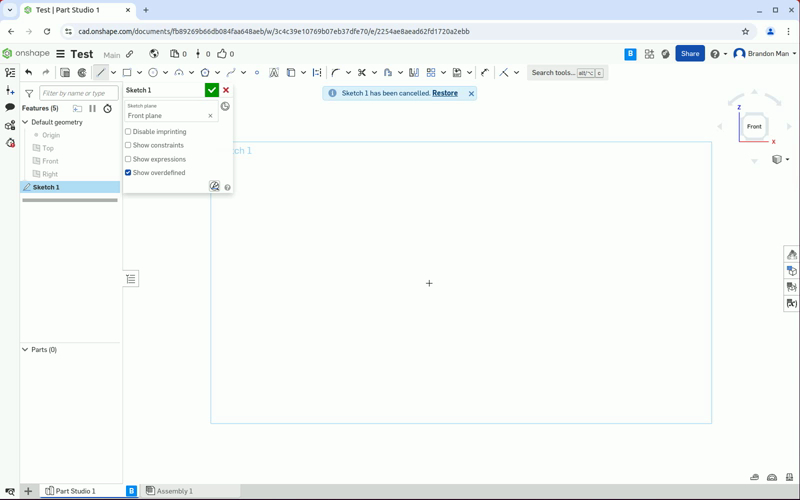
click(429, 282)
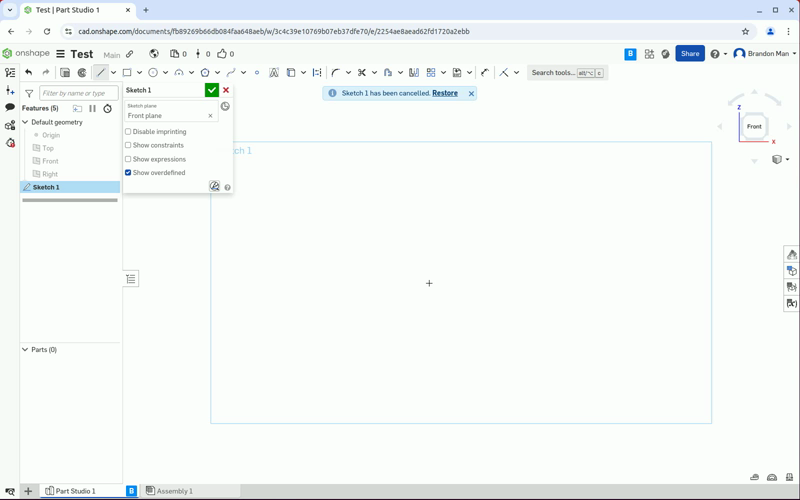
key_up(shift)
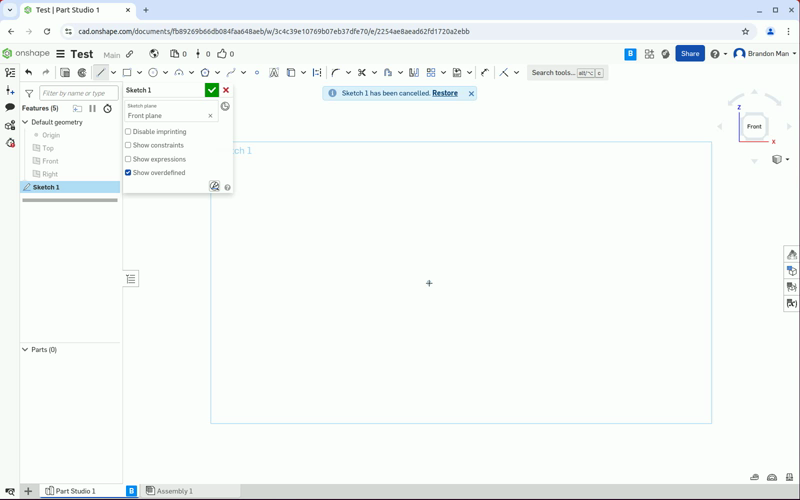
key_down(shift)
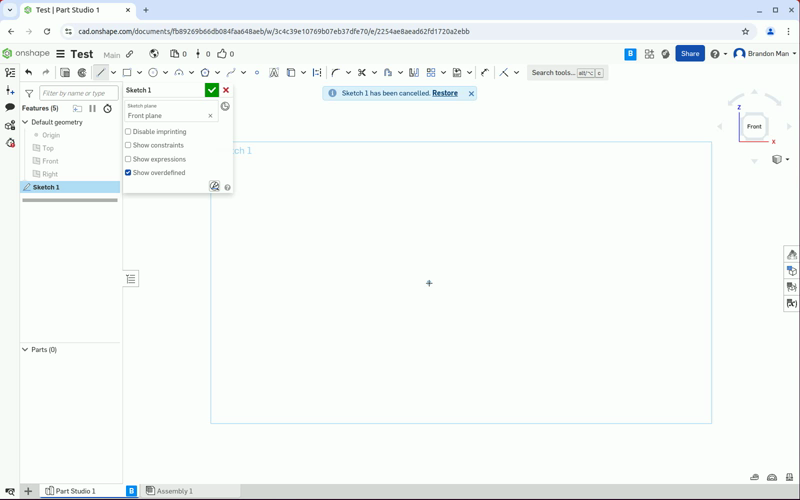
mouse_move(459, 282)
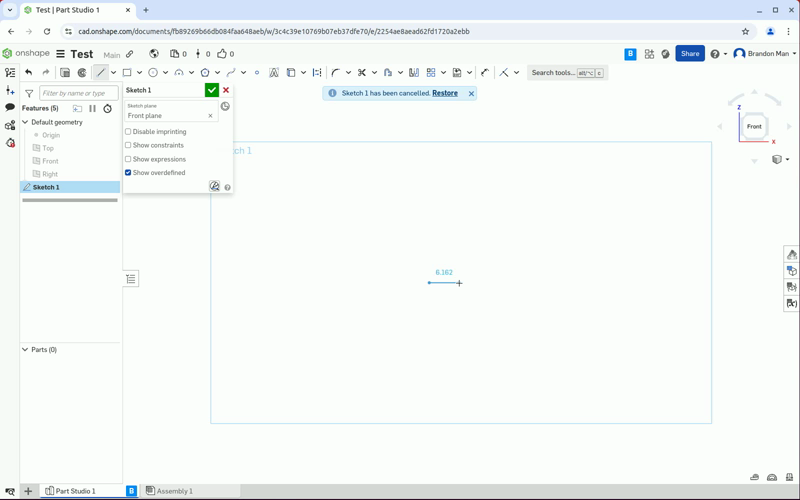
mouse_move(461, 282)
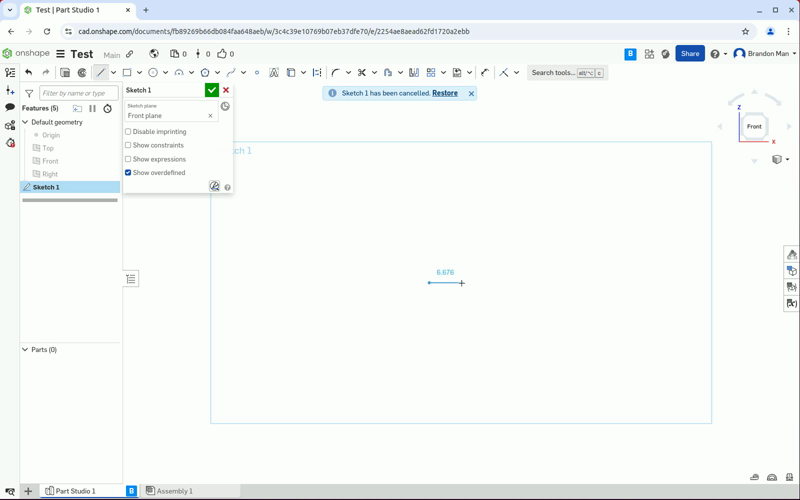
click(461, 282)
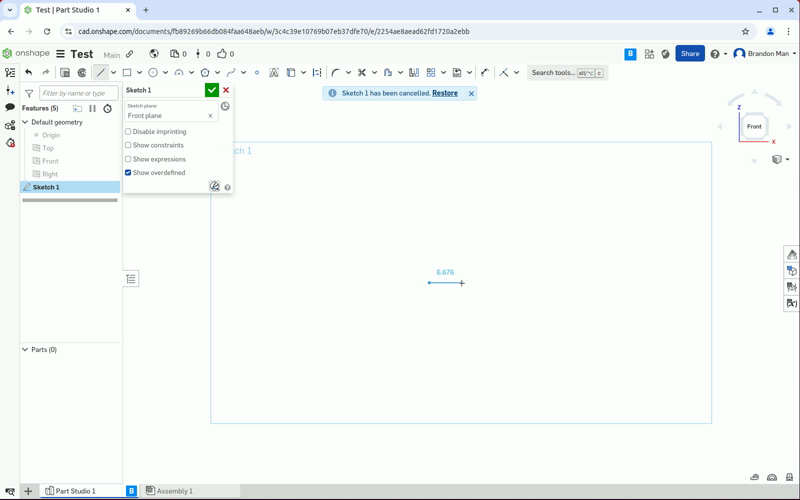
key_up(shift)
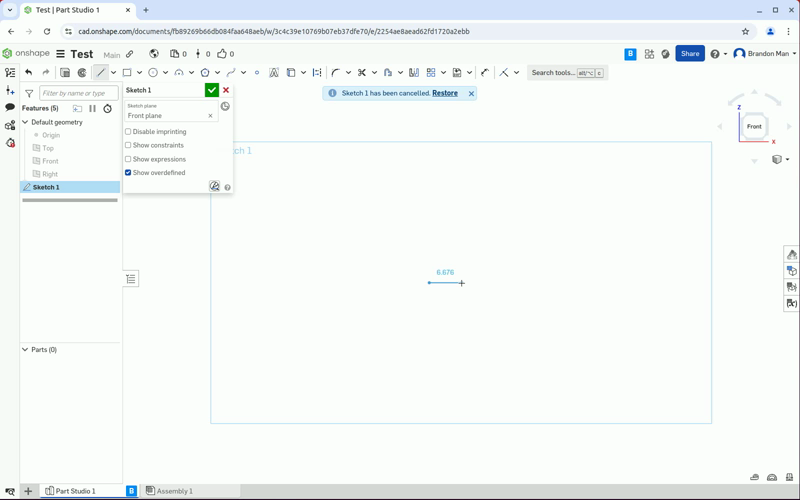
key_down(shift)
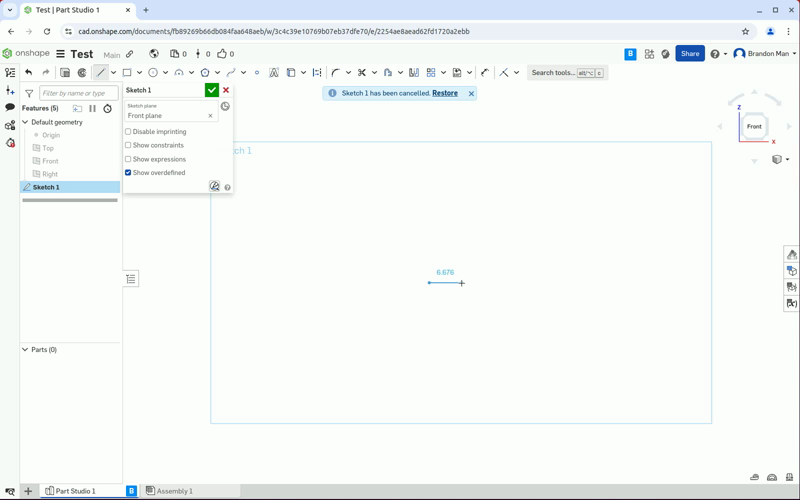
mouse_move(492, 282)
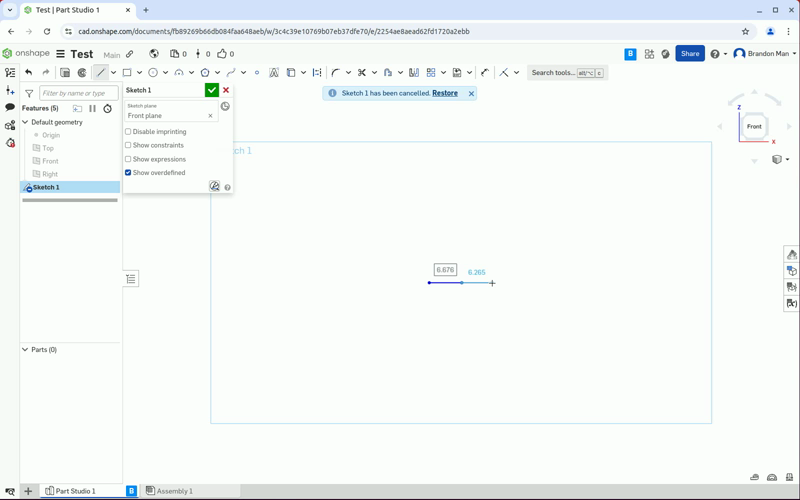
mouse_move(461, 245)
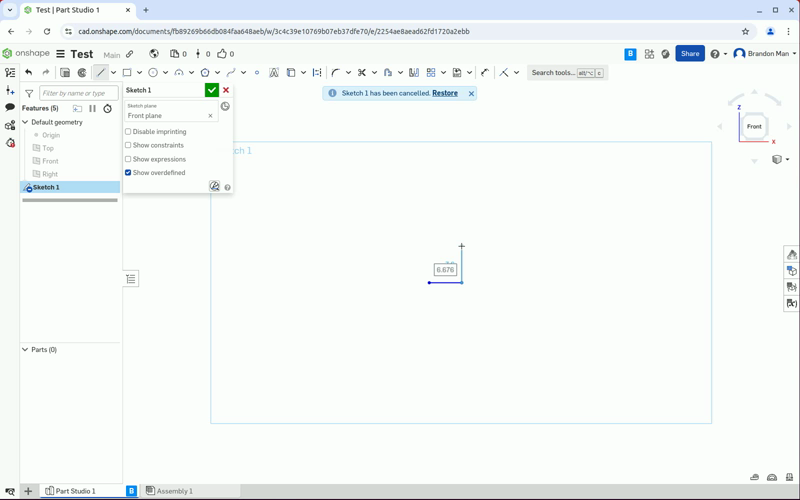
click(461, 245)
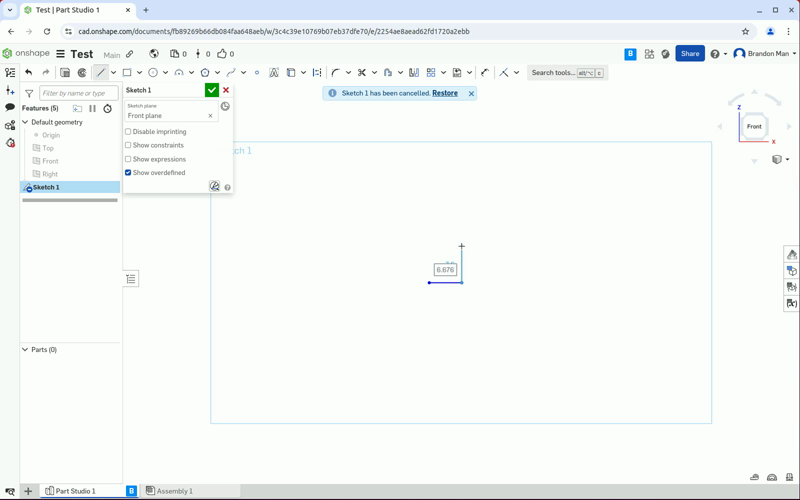
key_up(shift)
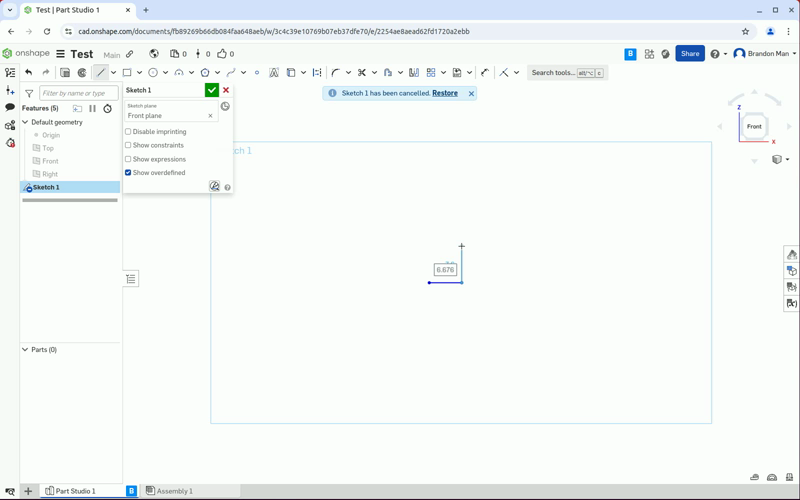
key_down(shift)
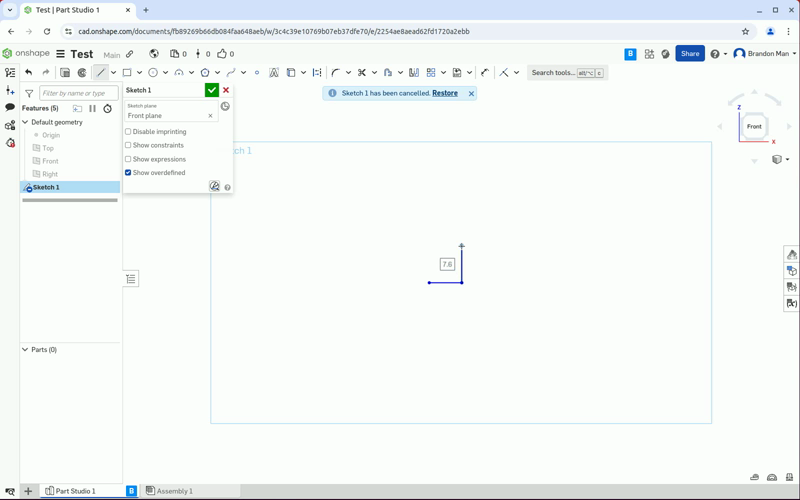
mouse_move(492, 245)
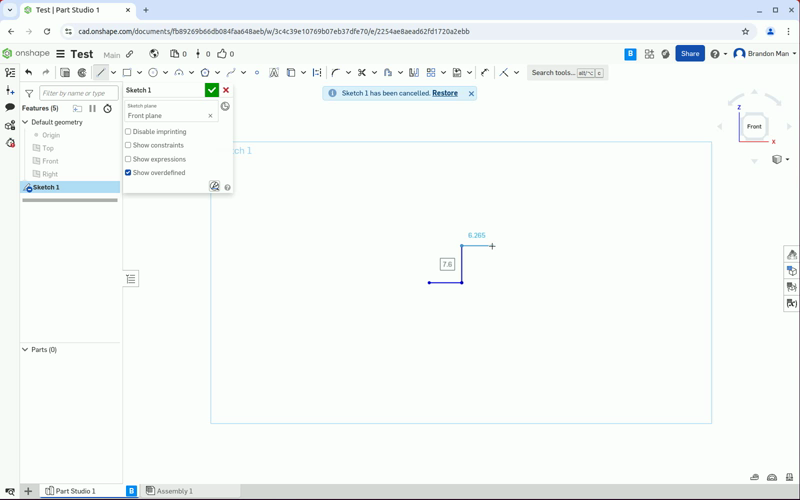
mouse_move(429, 245)
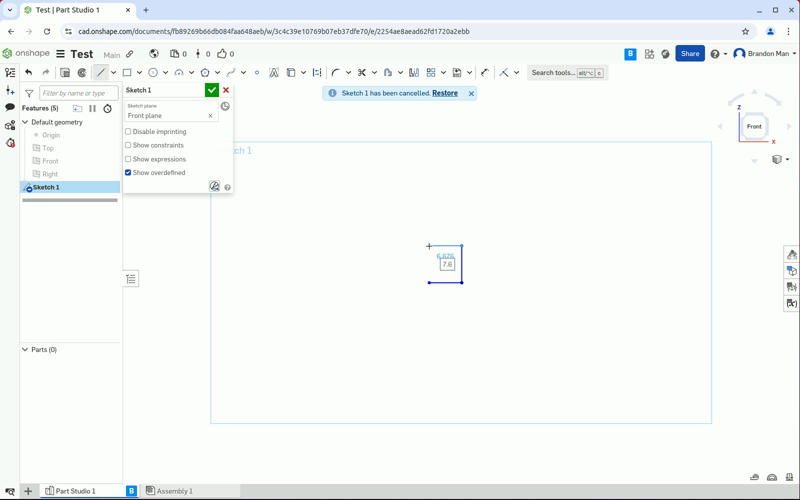
click(429, 245)
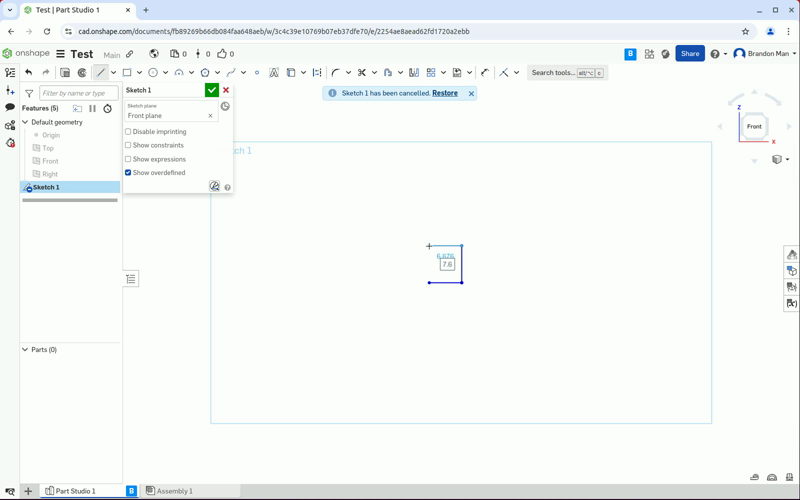
key_up(shift)
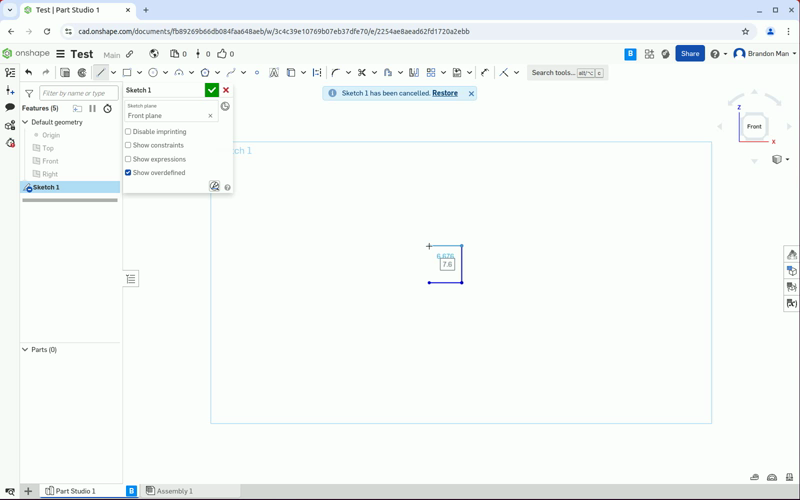
mouse_move(459, 245)
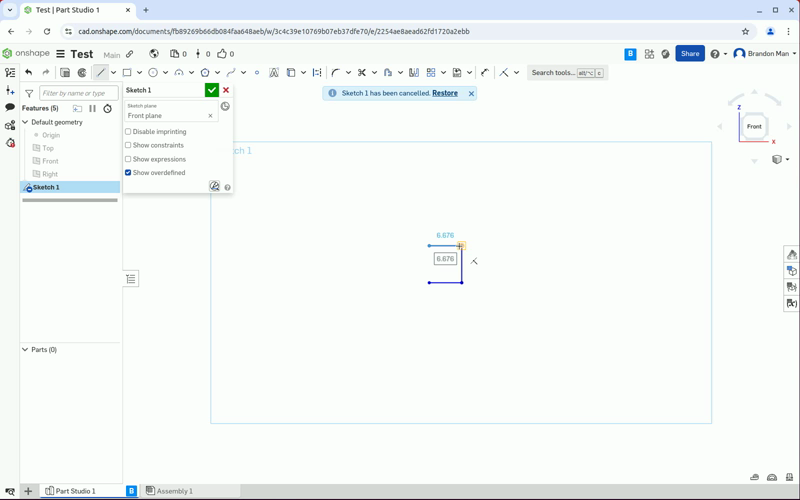
key_down(shift)
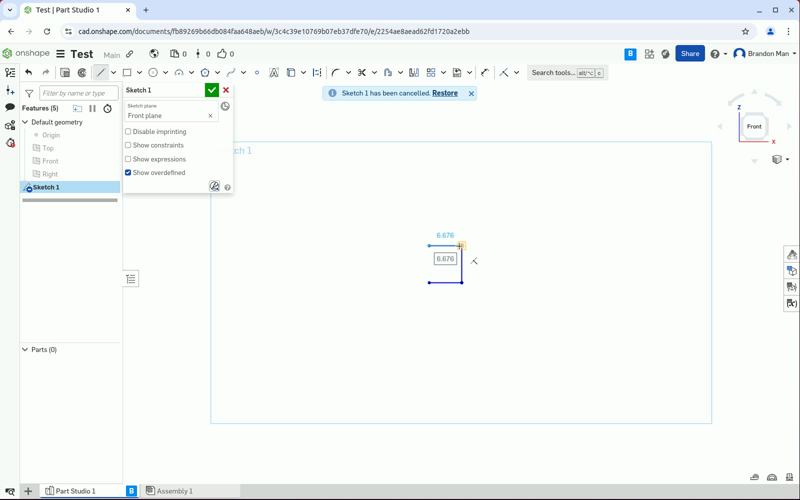
mouse_move(429, 282)
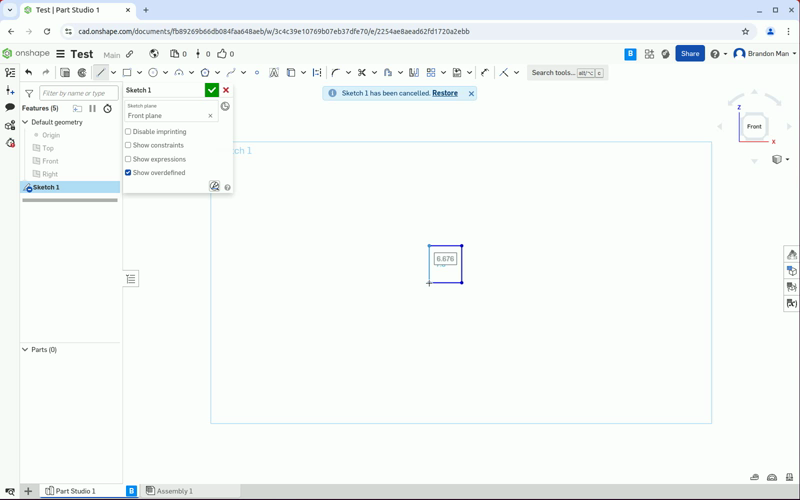
key_up(shift)
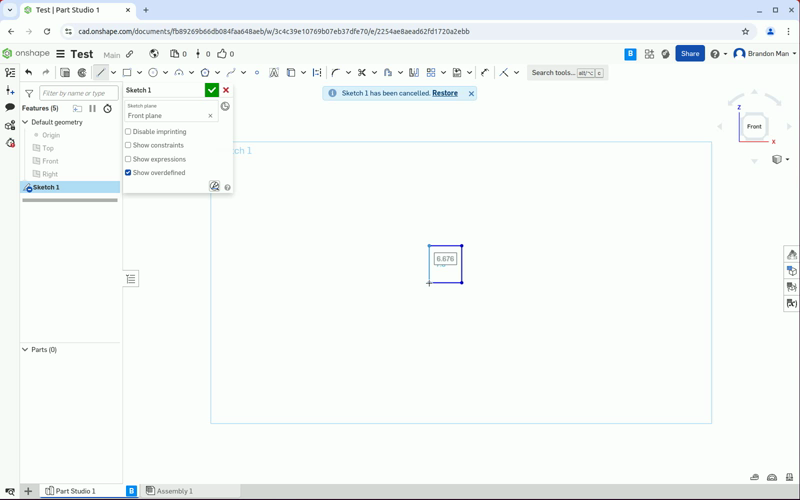
click(429, 282)
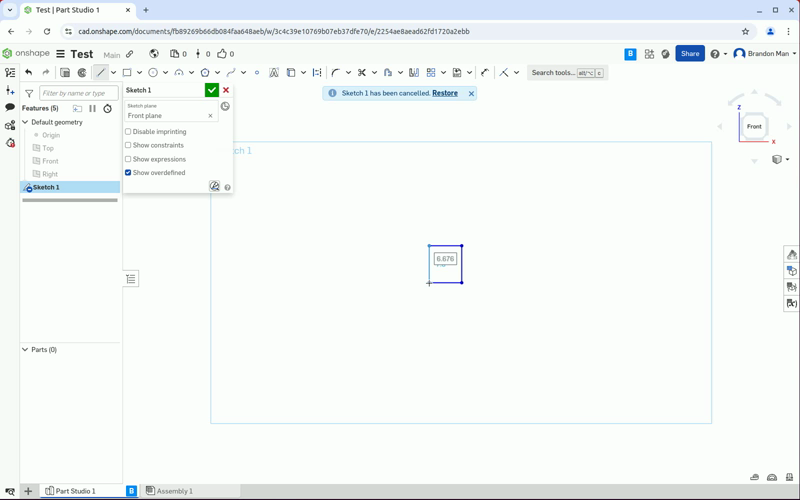
key(esc)
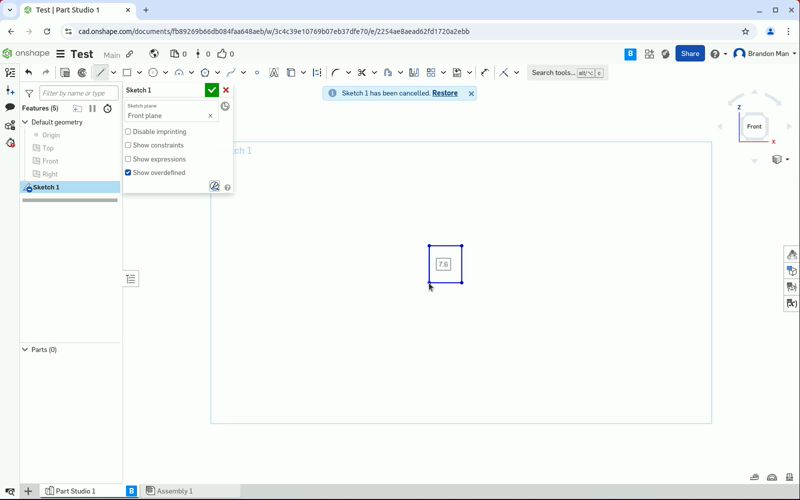
mouse_move(440, 262)
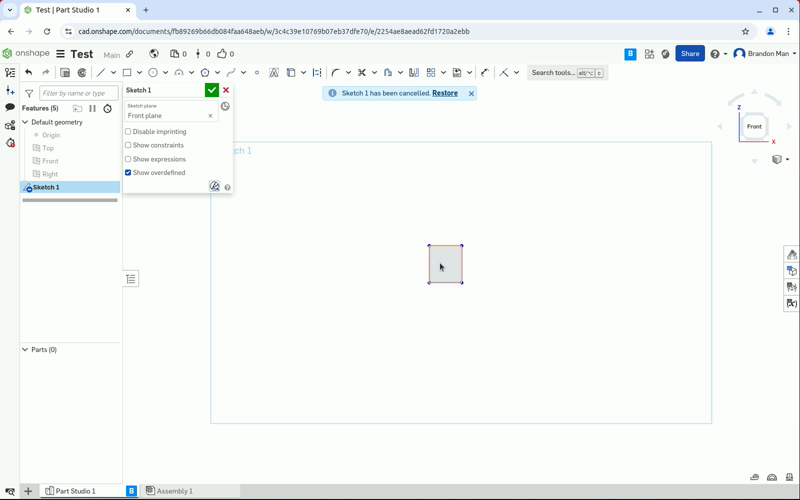
scroll(6)
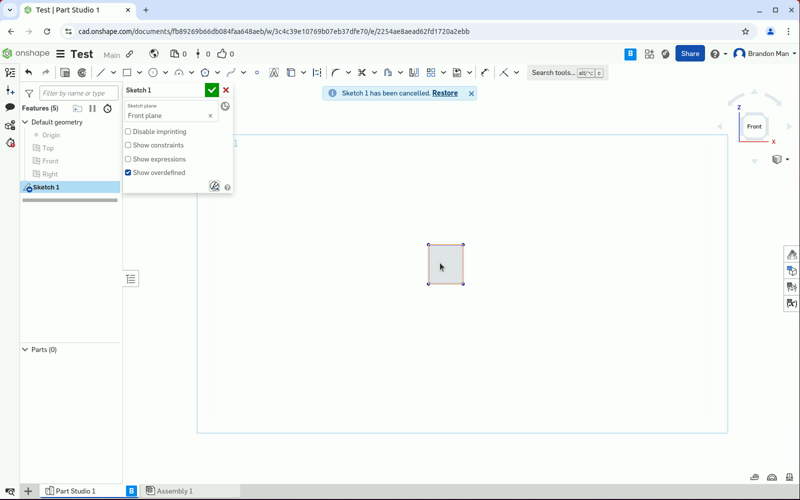
scroll(6)
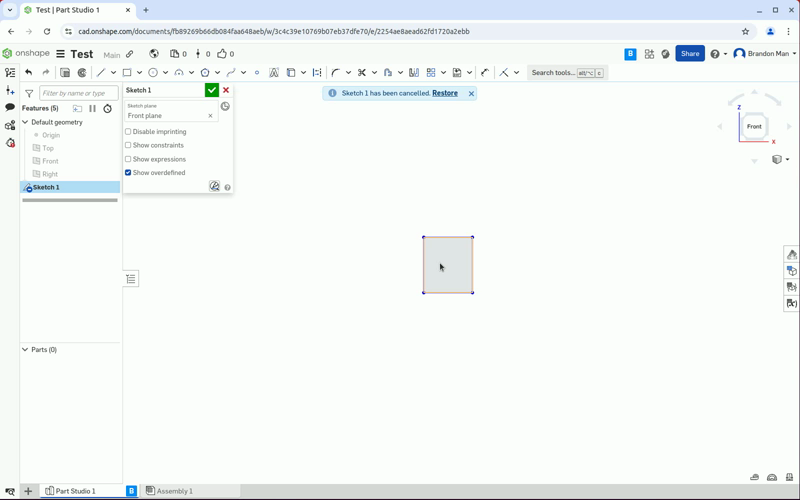
scroll(6)
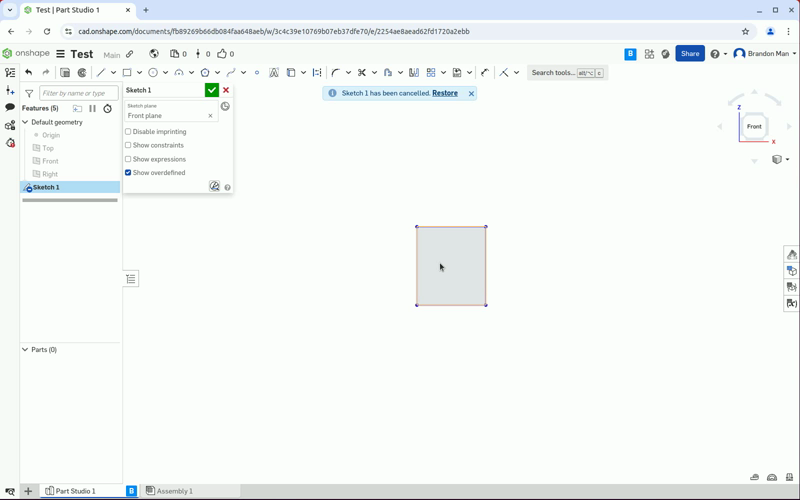
scroll(6)
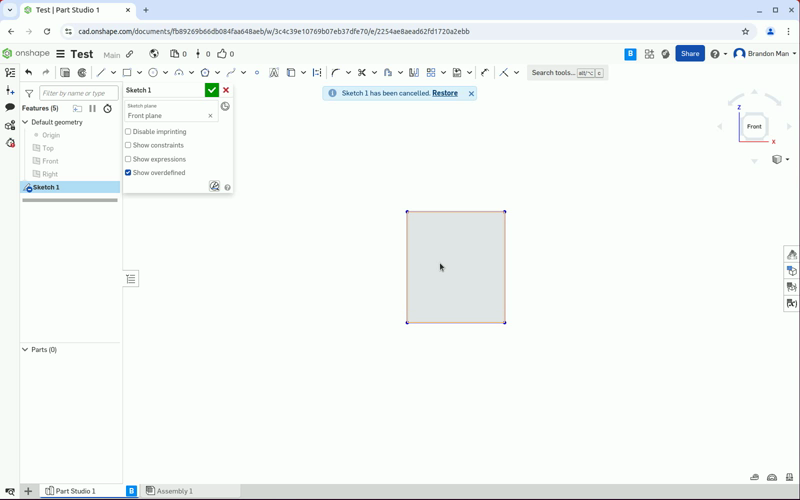
scroll(6)
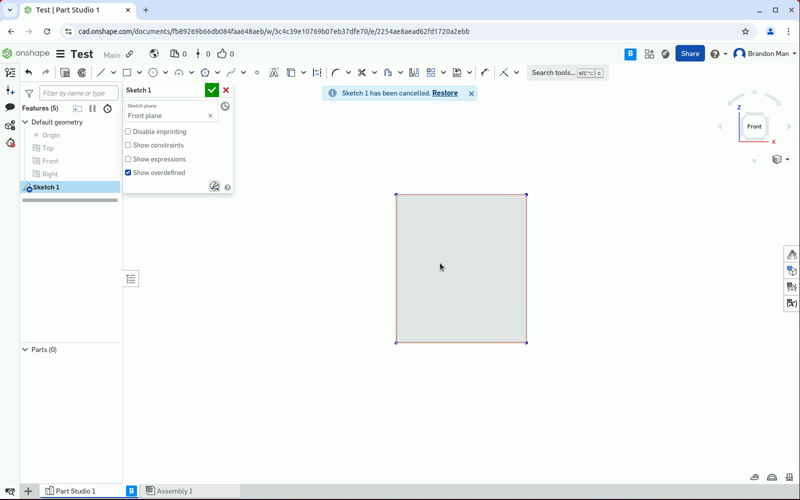
scroll(6)
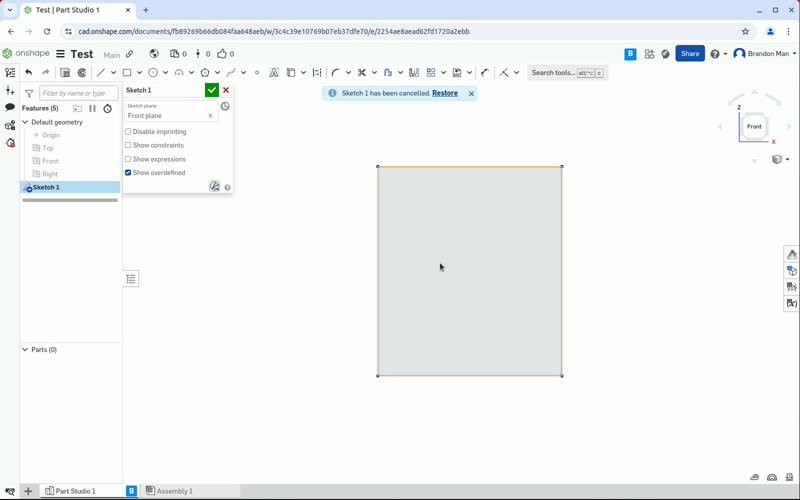
scroll(6)
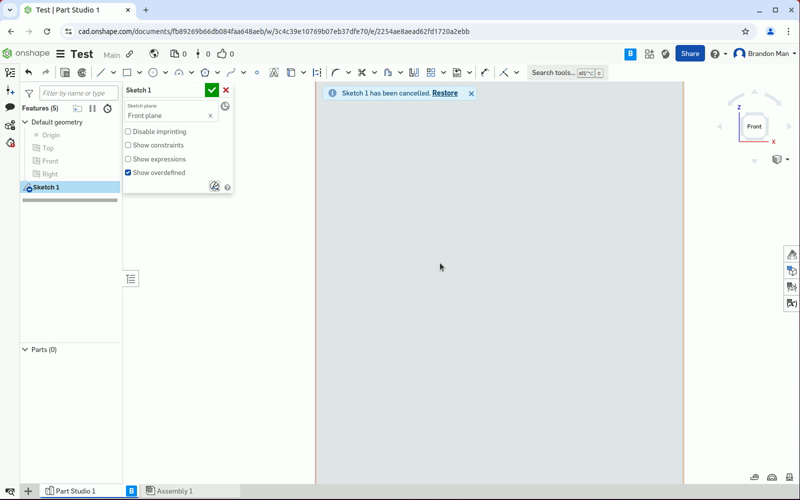
click(440, 262)
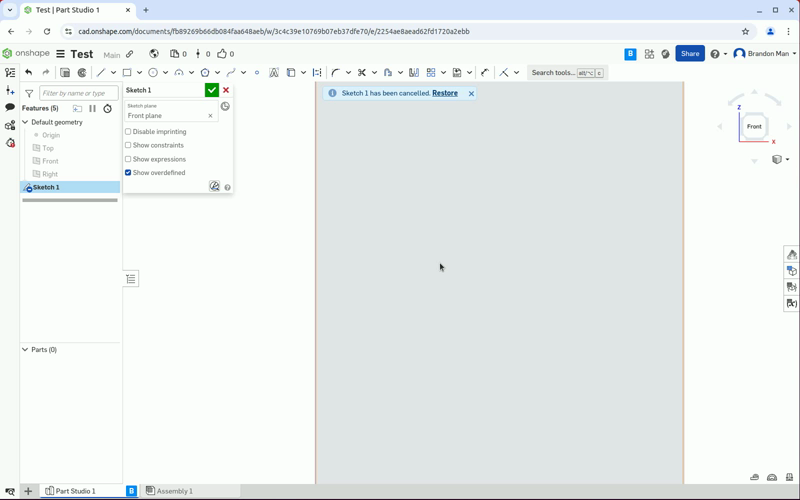
scroll(-6)
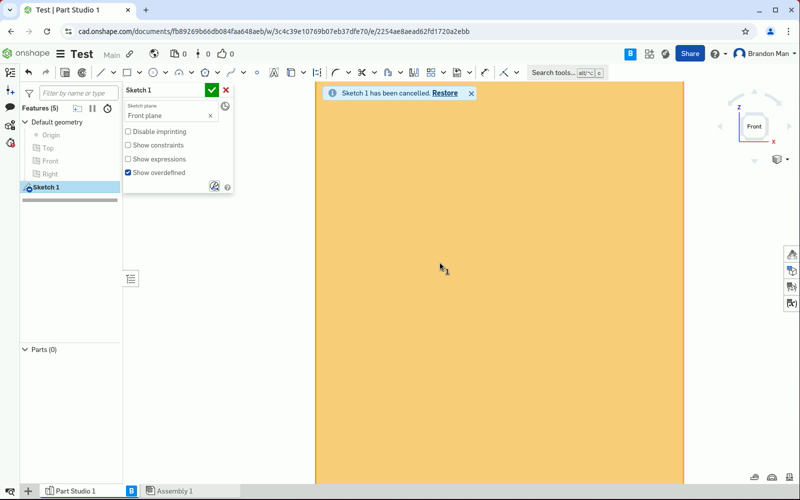
scroll(-6)
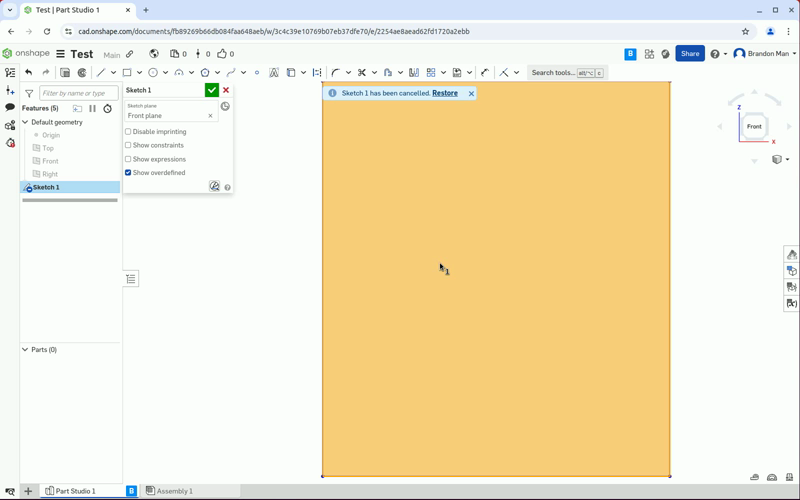
scroll(-6)
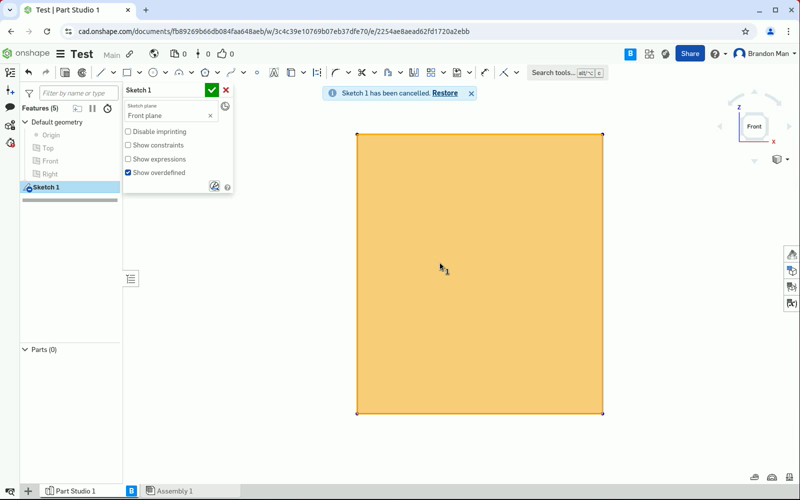
scroll(-6)
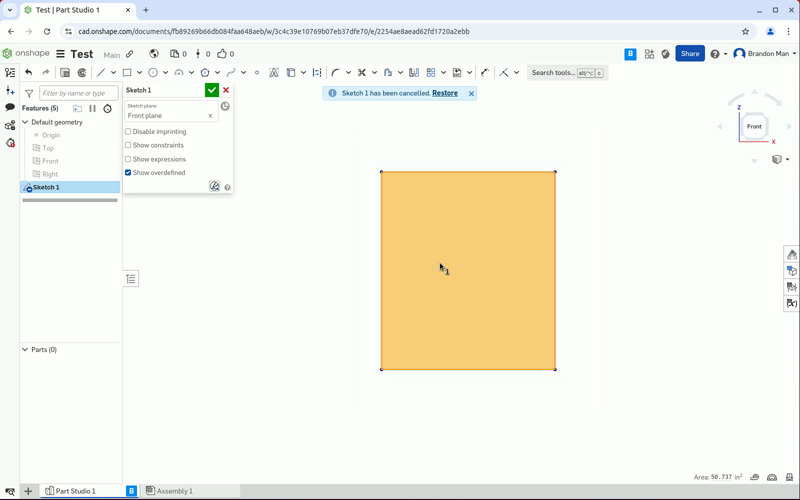
scroll(-6)
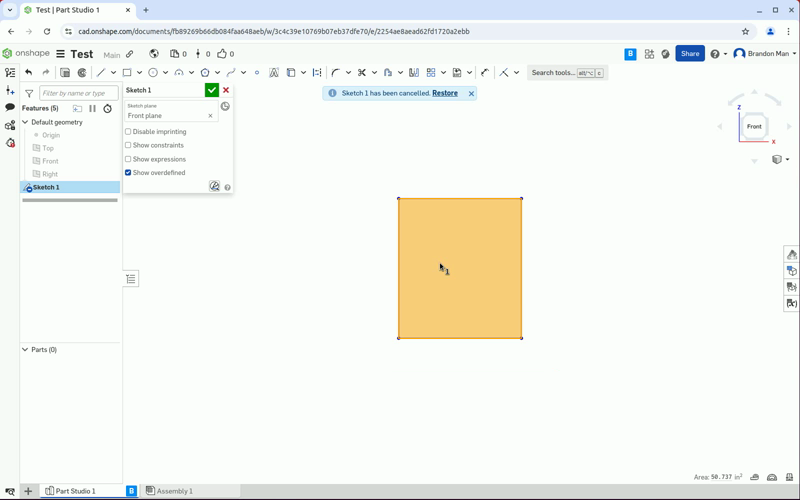
scroll(-6)
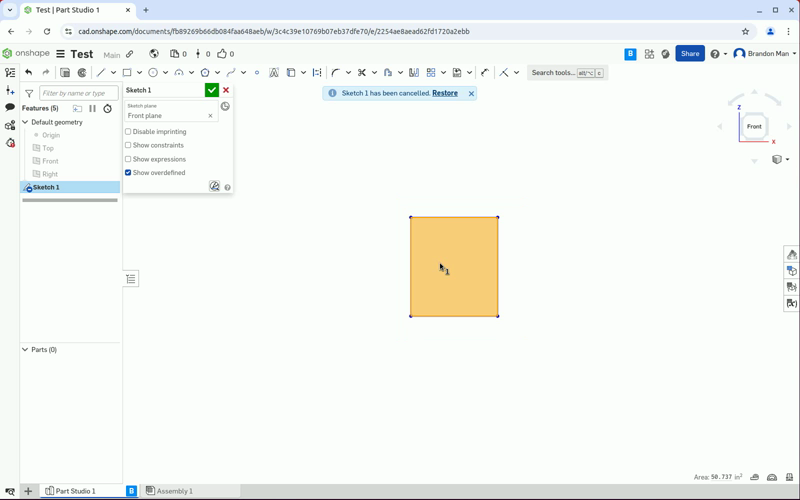
scroll(-6)
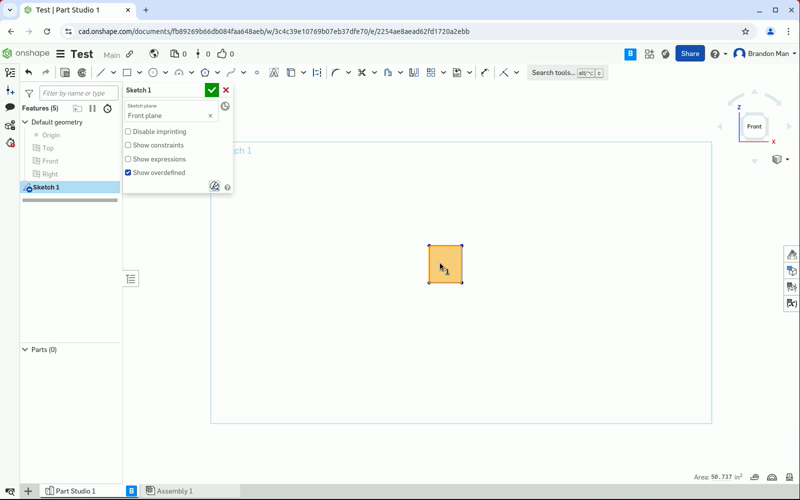
mouse_move(73, 352)
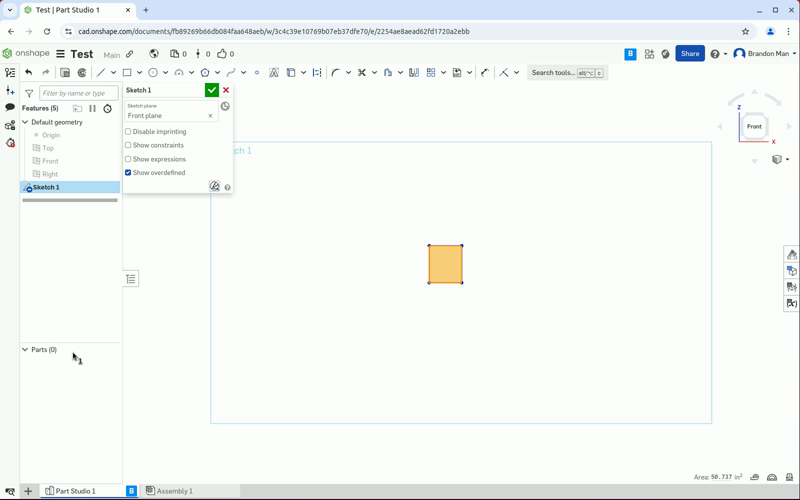
key(shift+y)
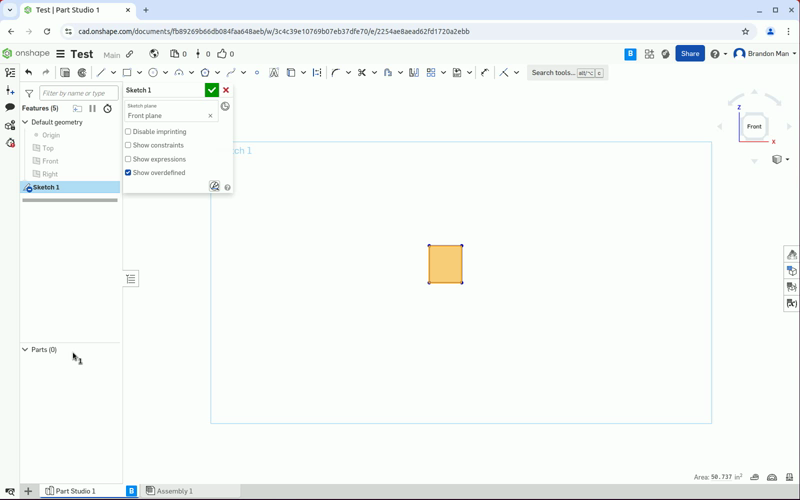
key(shift+e)
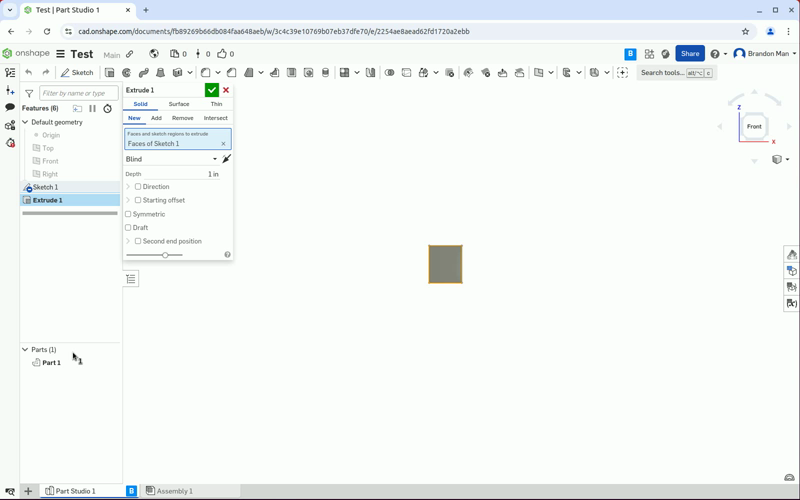
mouse_move(143, 106)
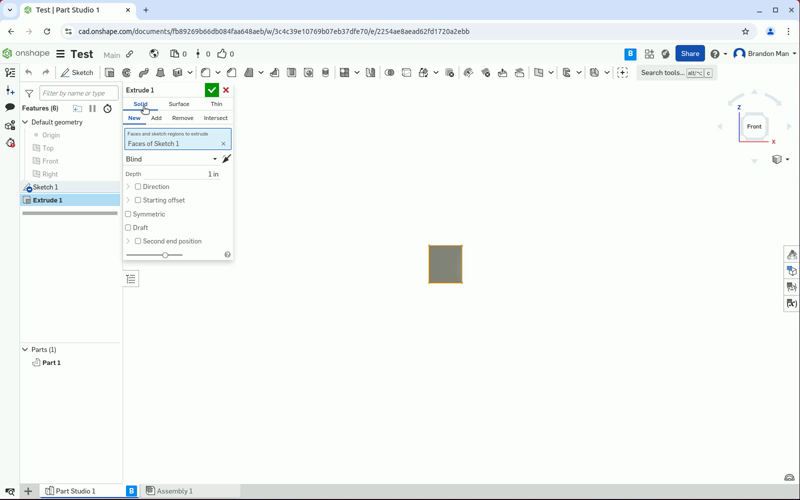
click(143, 106)
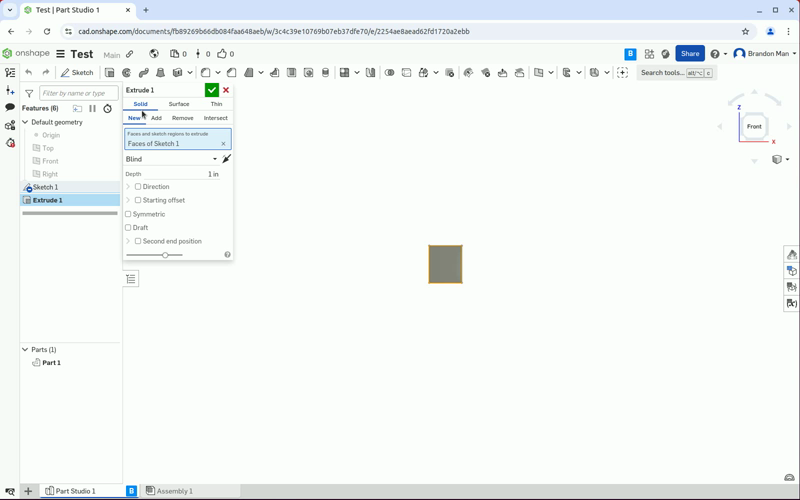
mouse_move(137, 120)
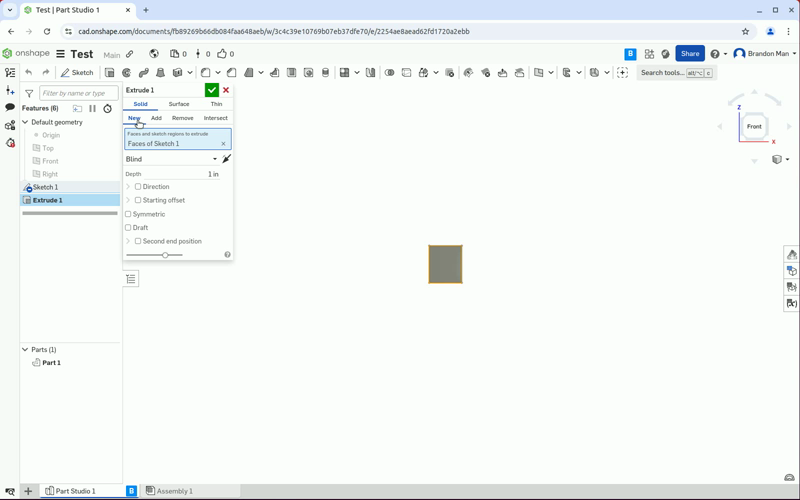
click(137, 120)
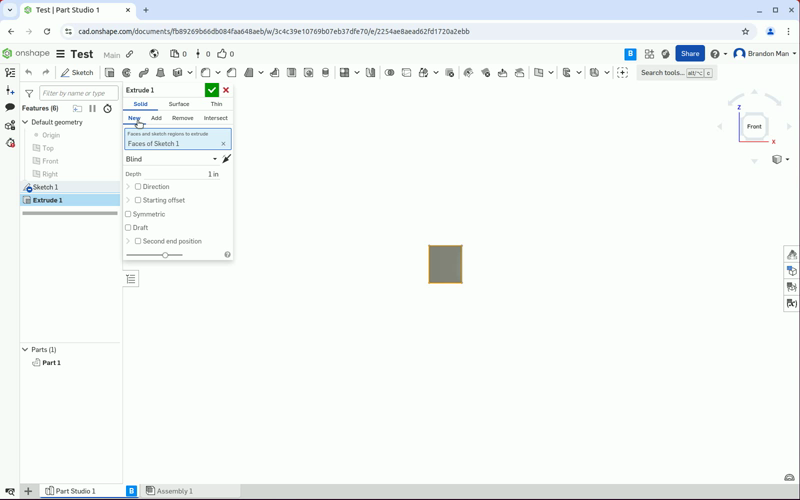
key(tab, 4)
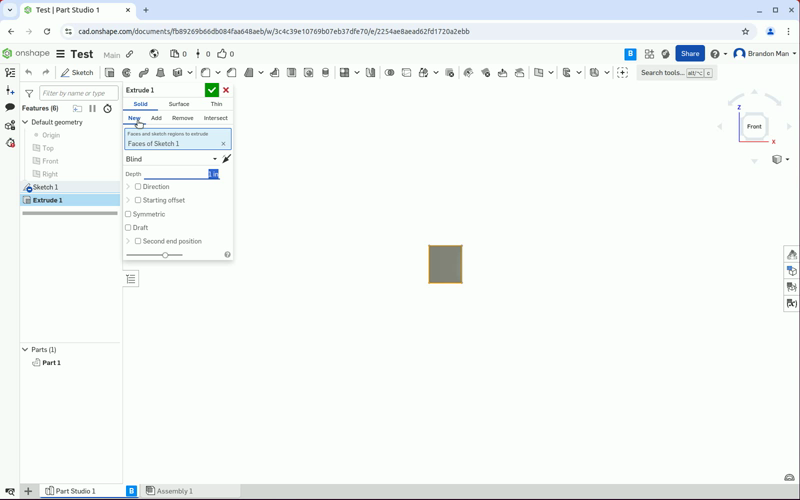
text(23.108)
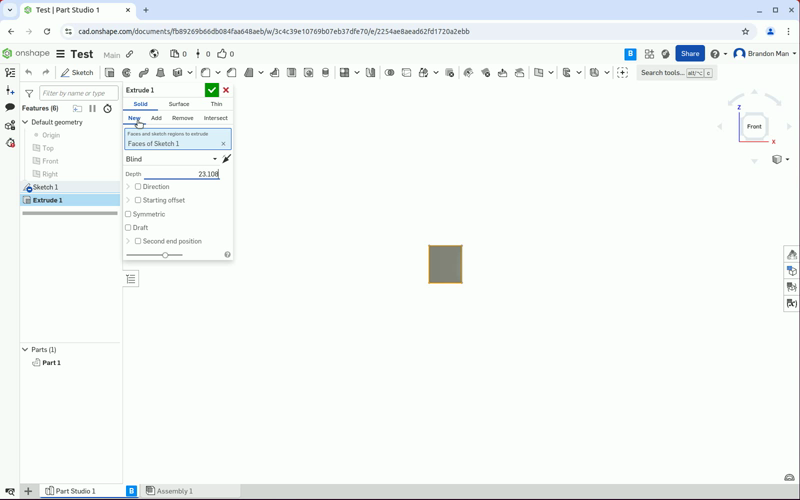
key(enter)
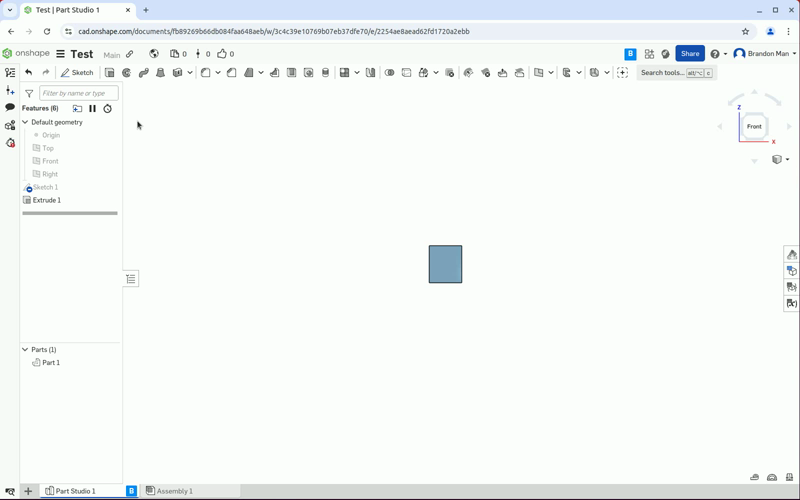
key(shift+h)
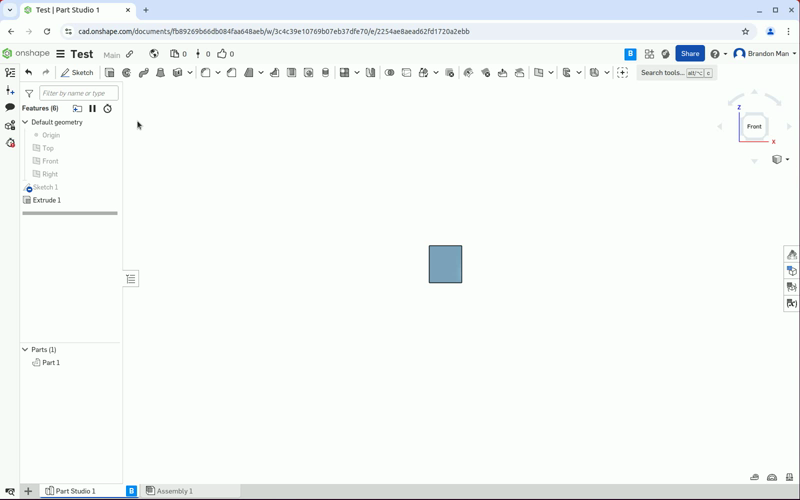
key(shift+h)
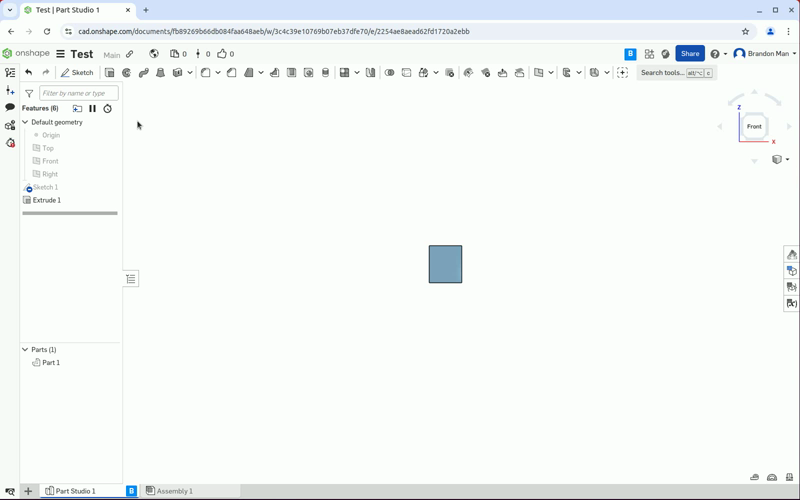
mouse_move(73, 189)
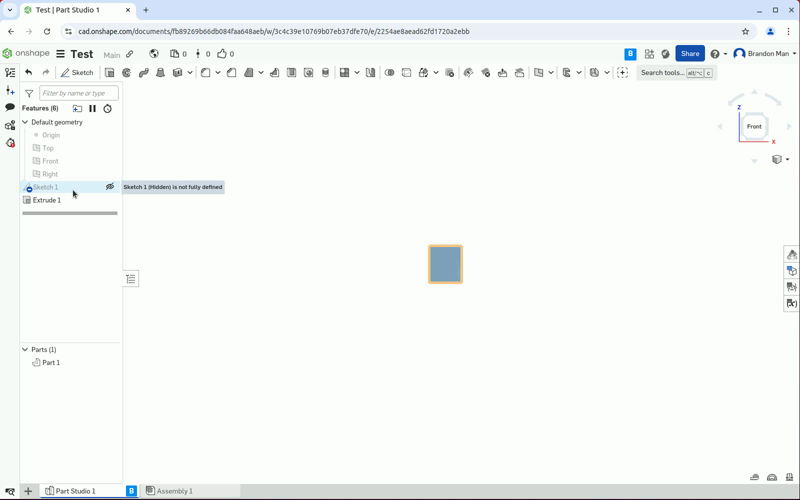
click(73, 189)
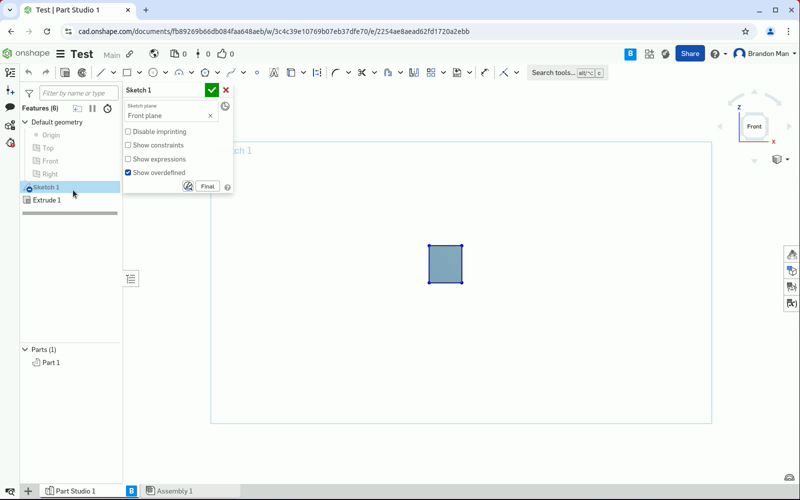
mouse_move(229, 92)
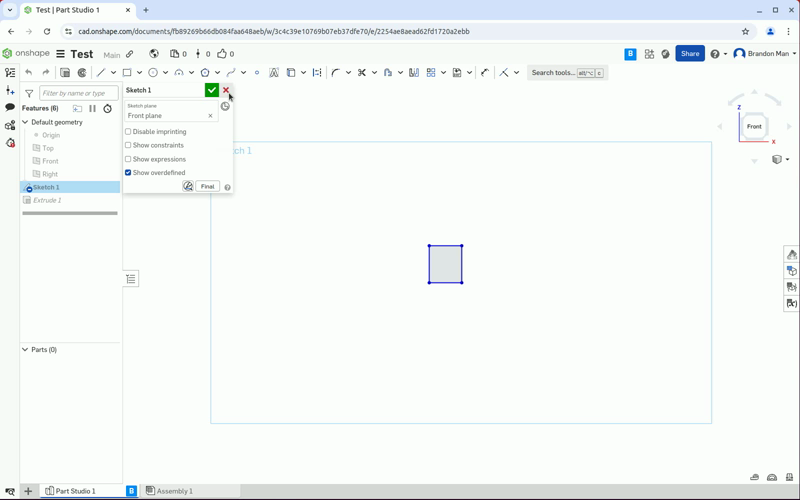
click(229, 92)
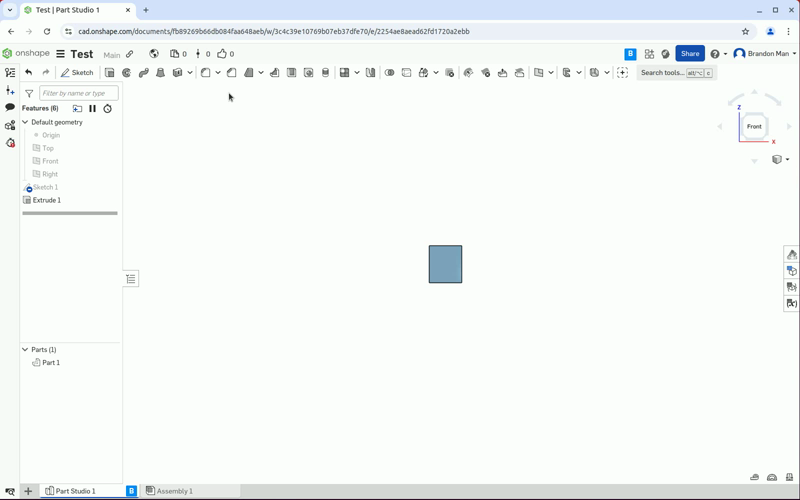
mouse_move(541, 75)
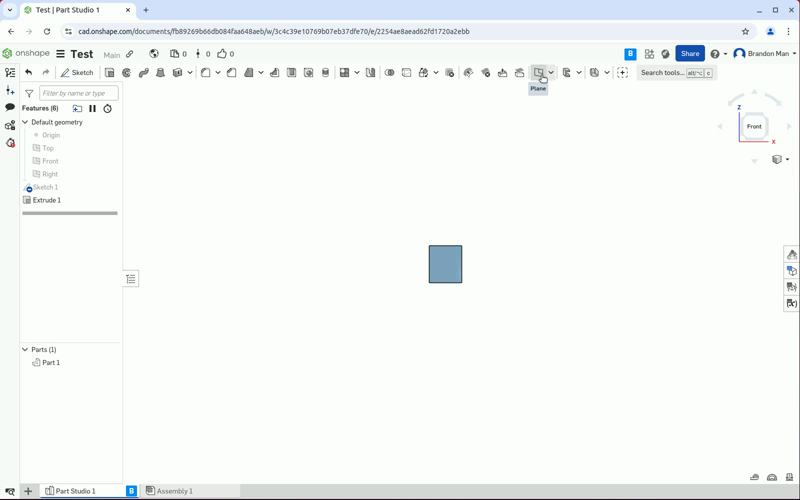
click(541, 75)
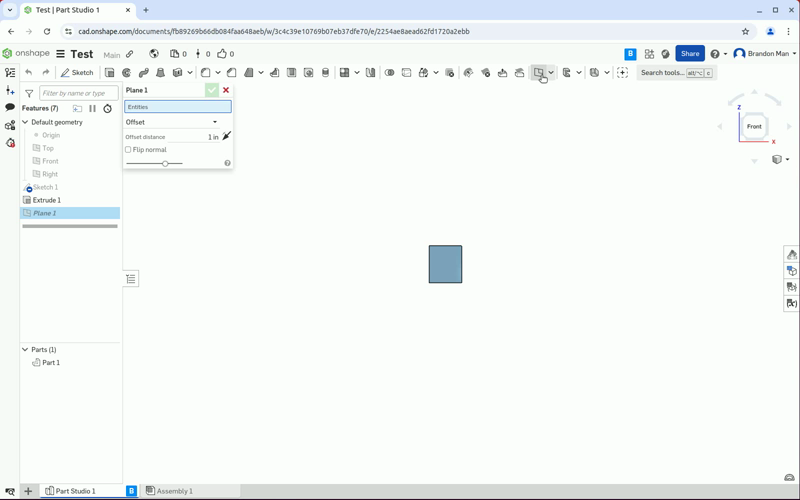
mouse_move(73, 163)
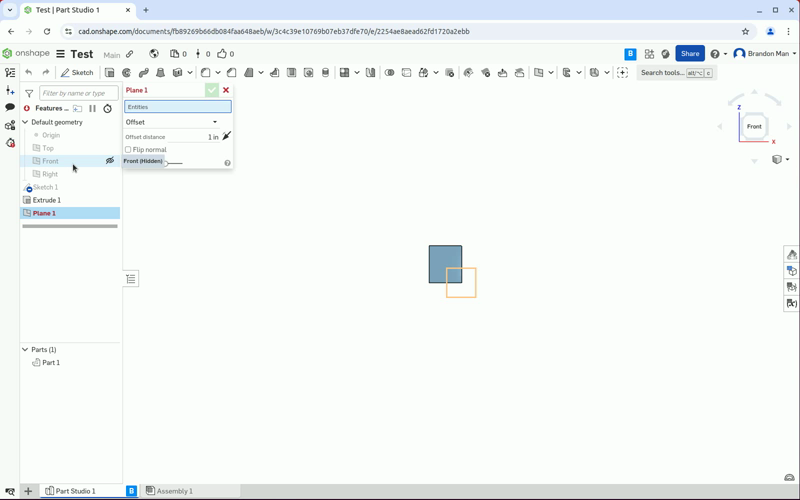
click(73, 163)
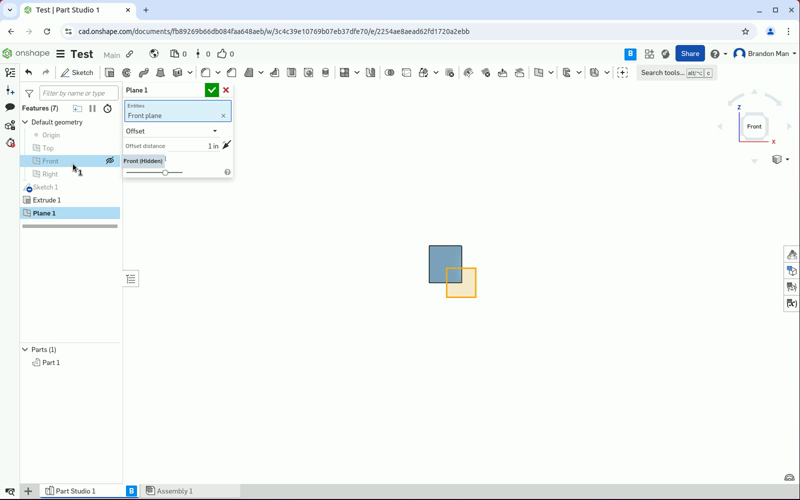
key(tab, 2)
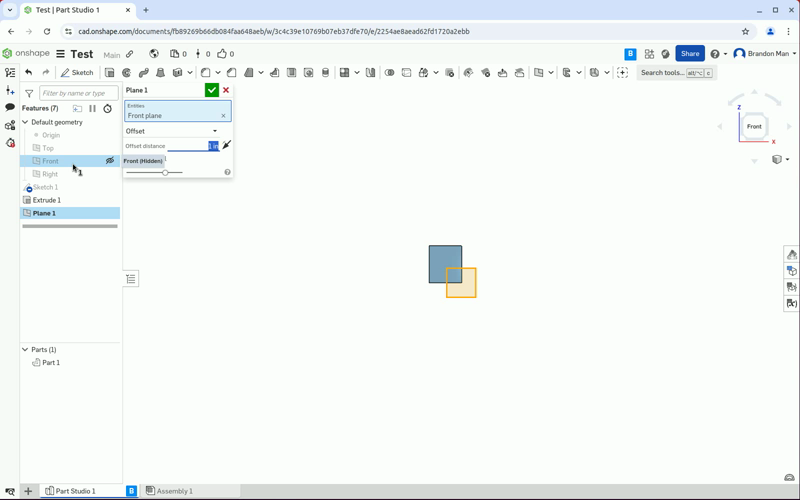
text(23.108)
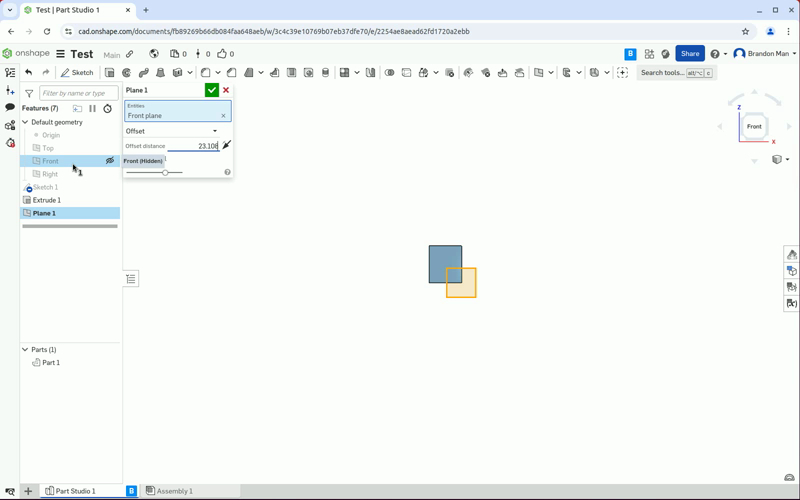
key(enter, 2)
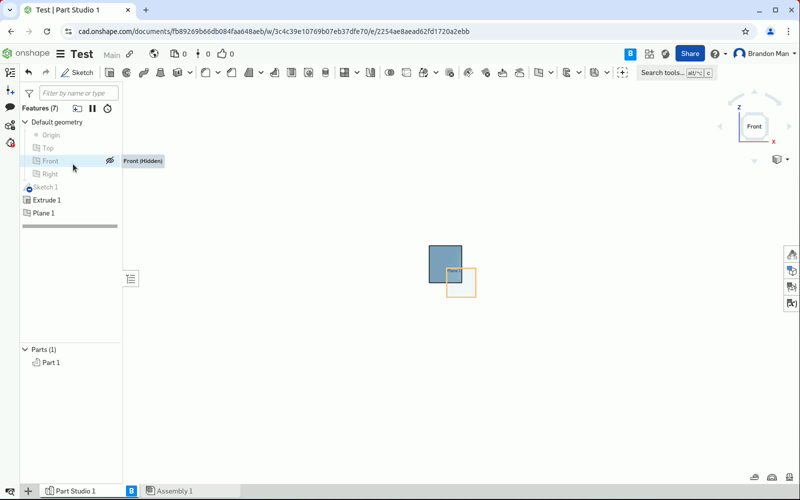
key(shift+s)
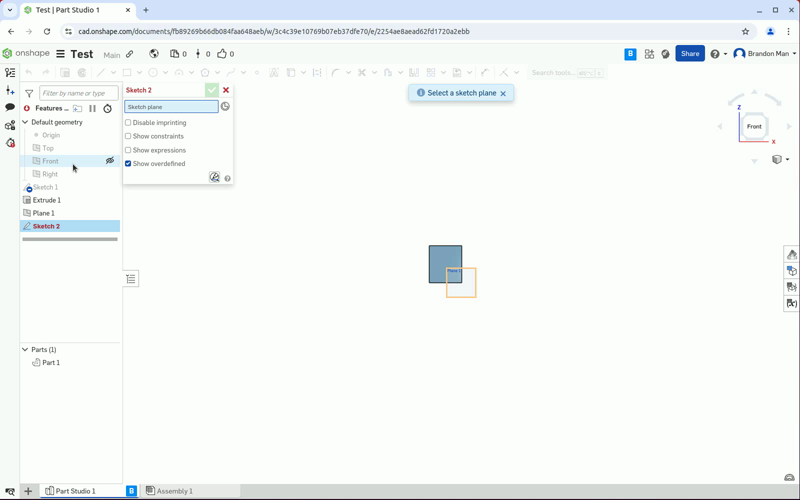
mouse_move(73, 215)
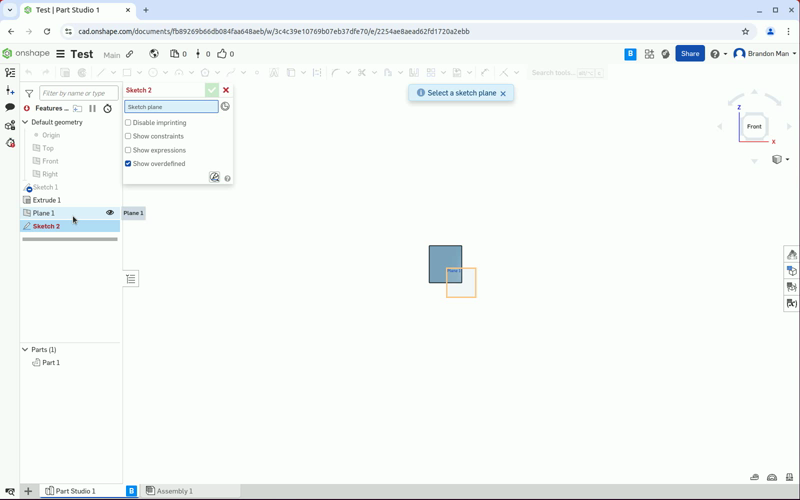
click(73, 215)
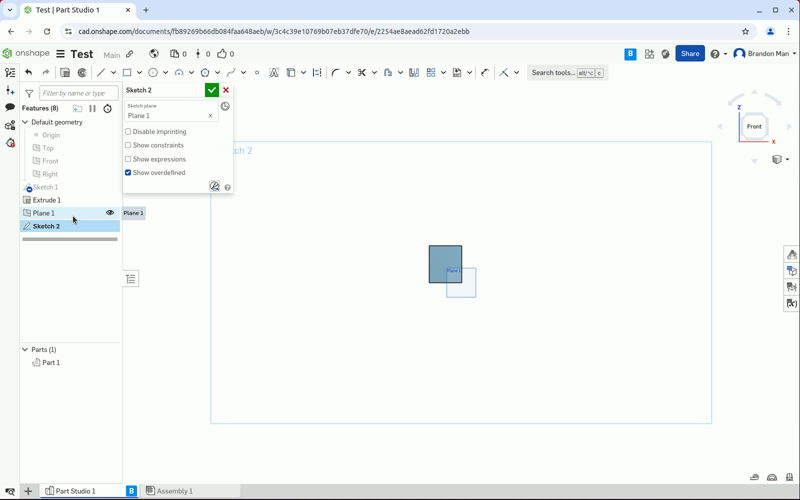
mouse_move(73, 352)
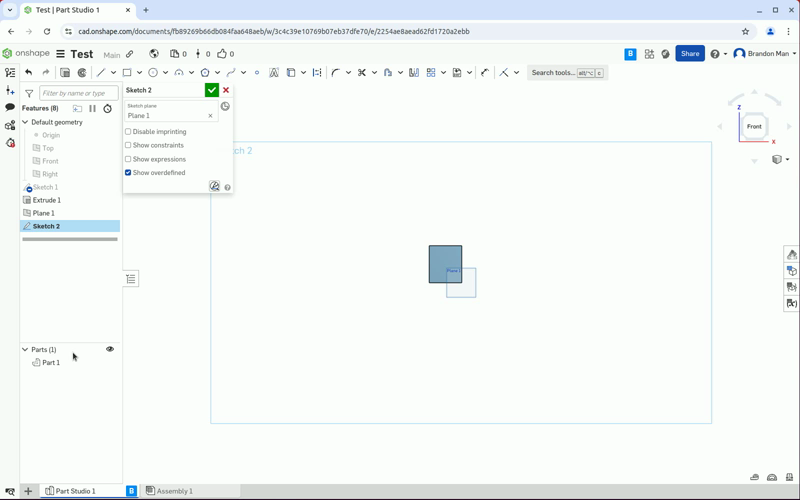
key(y)
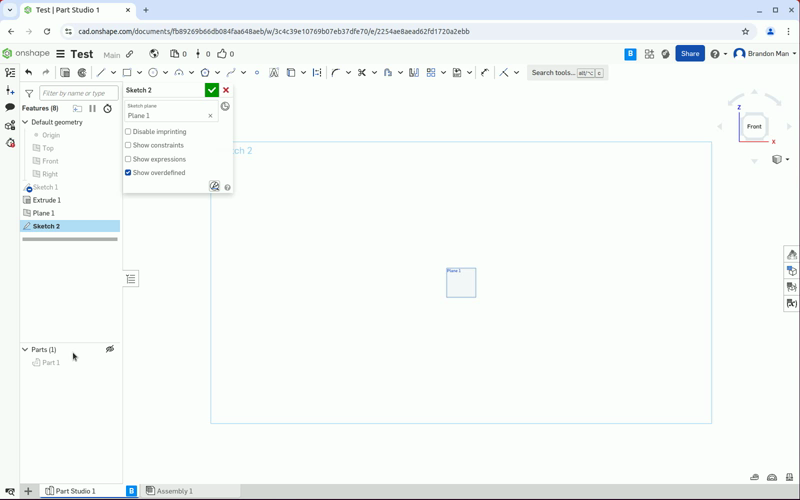
key(c)
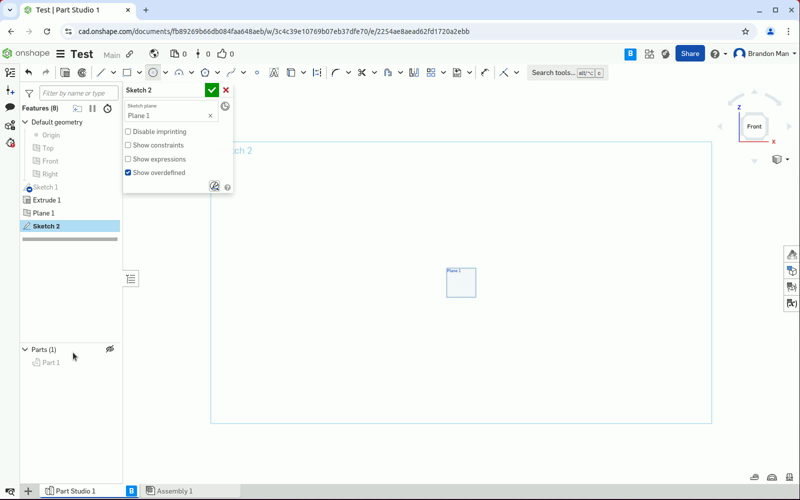
key_down(shift)
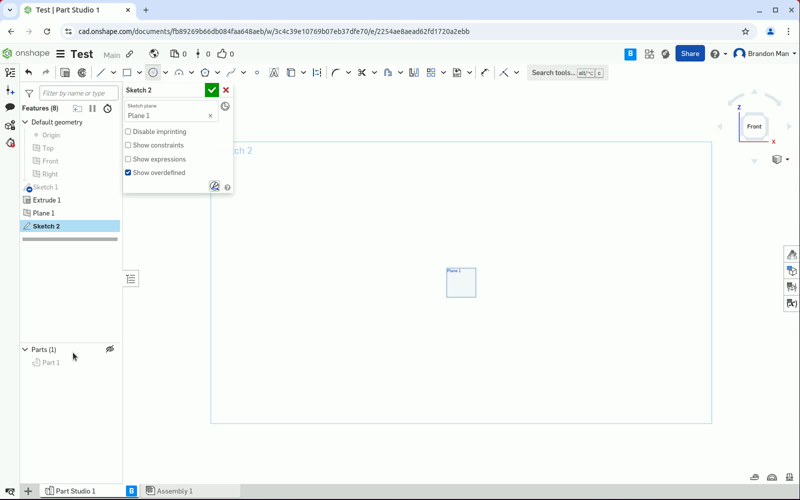
mouse_move(450, 264)
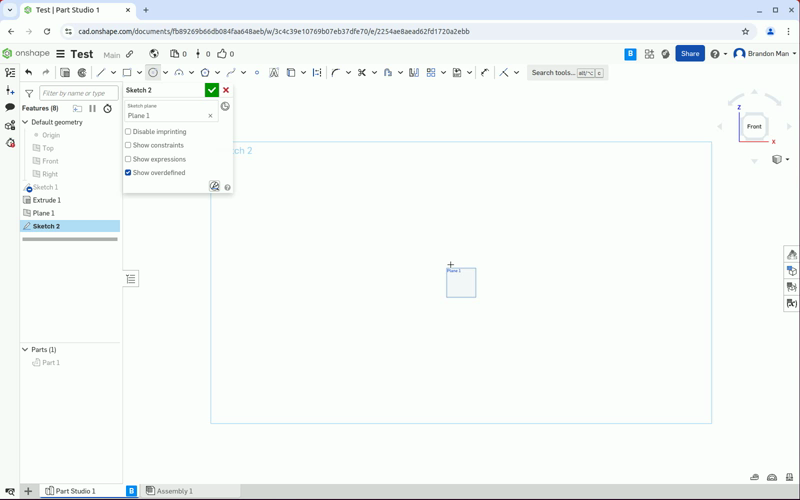
click(450, 264)
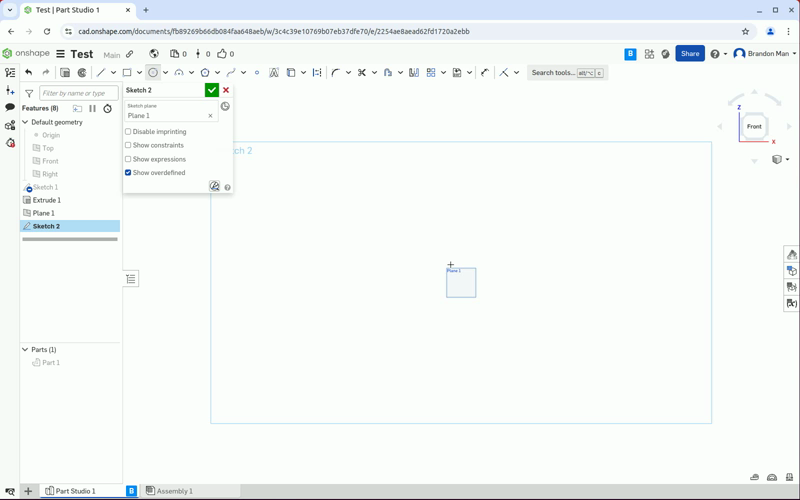
key_up(shift)
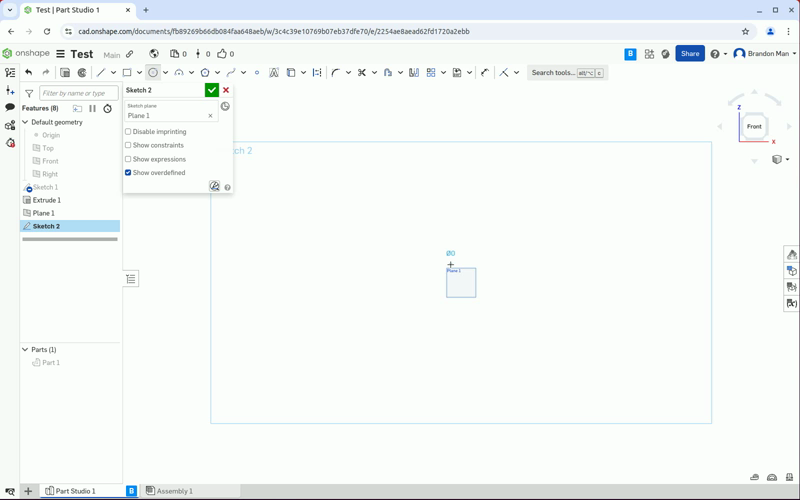
mouse_move(456, 264)
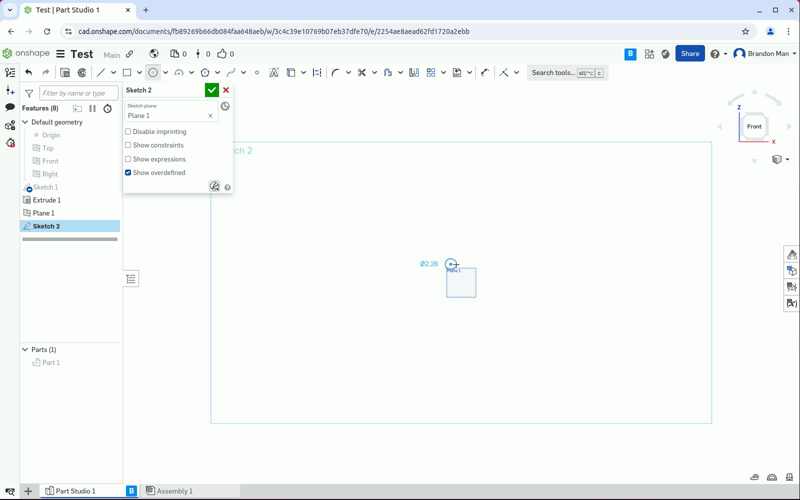
click(456, 264)
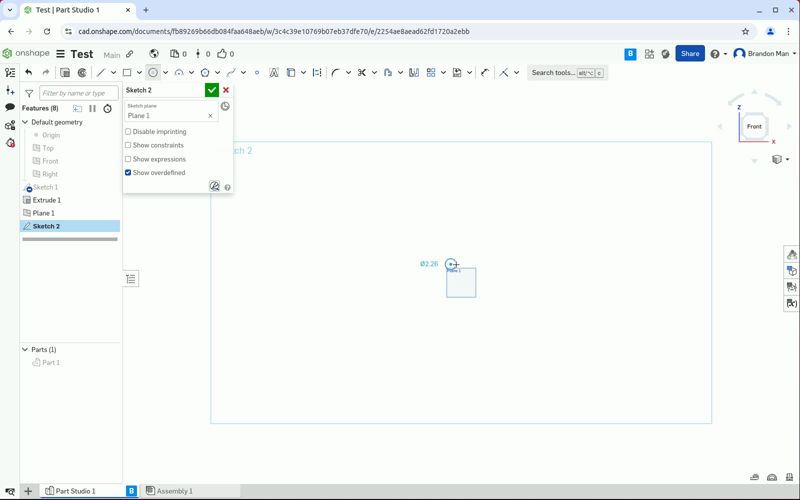
key(esc)
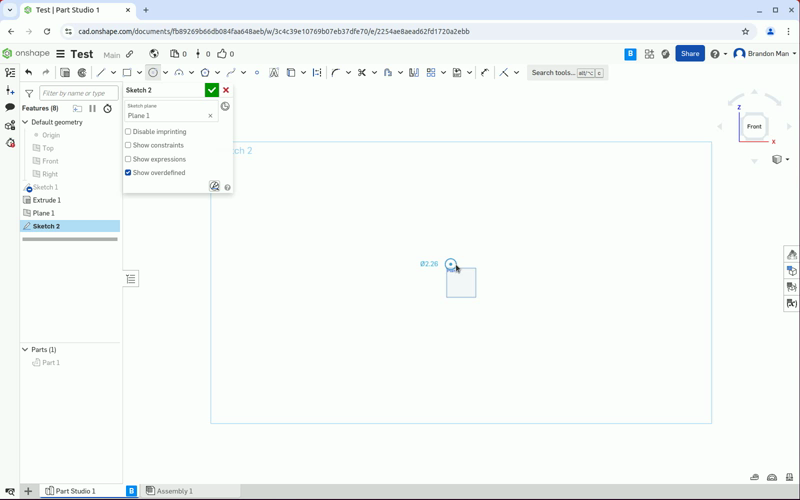
mouse_move(451, 259)
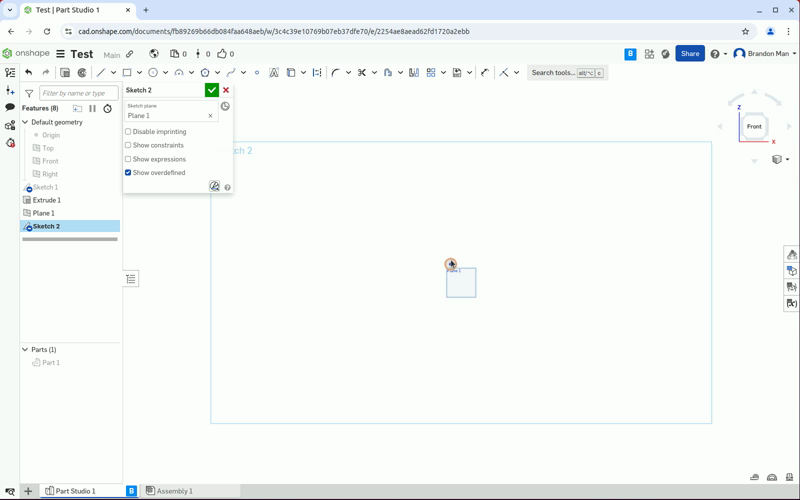
scroll(6)
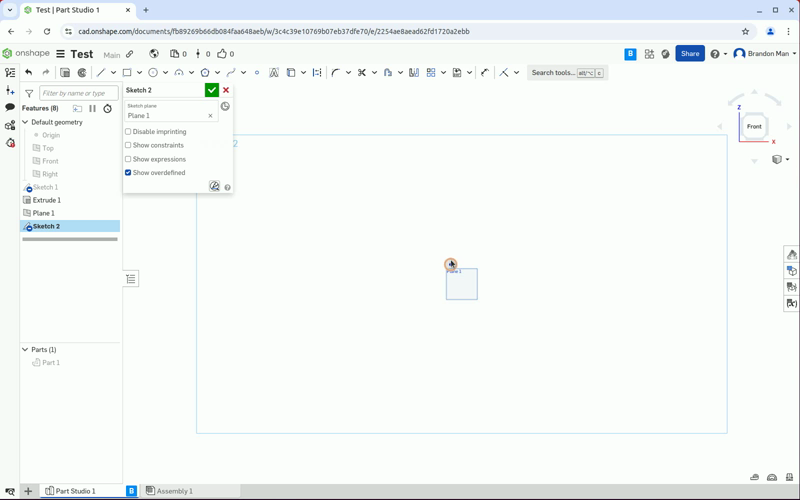
scroll(6)
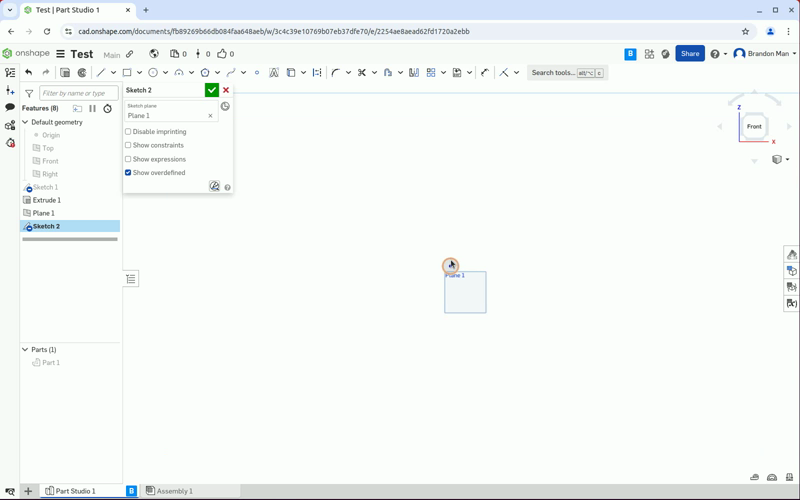
scroll(6)
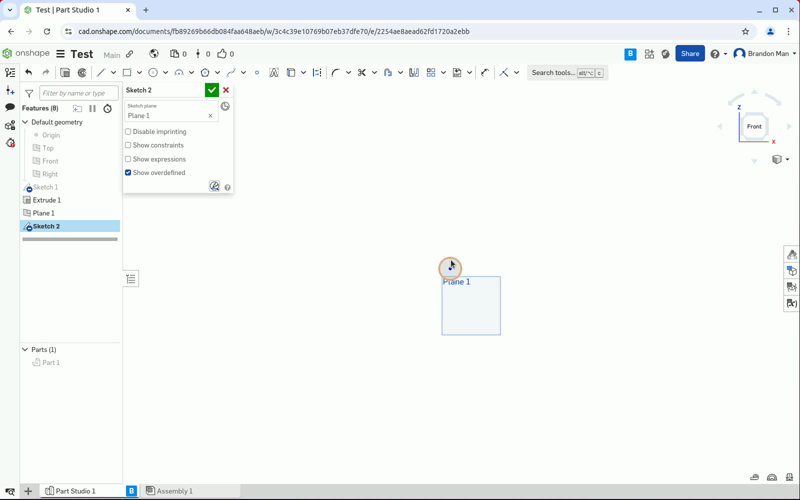
scroll(6)
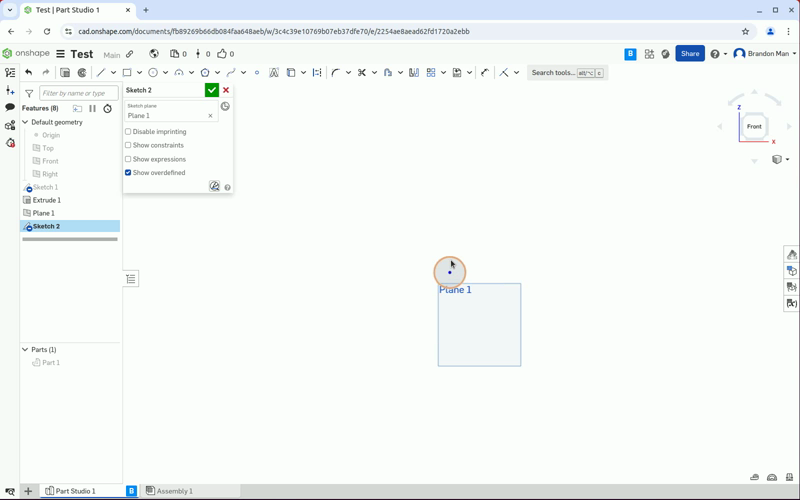
scroll(6)
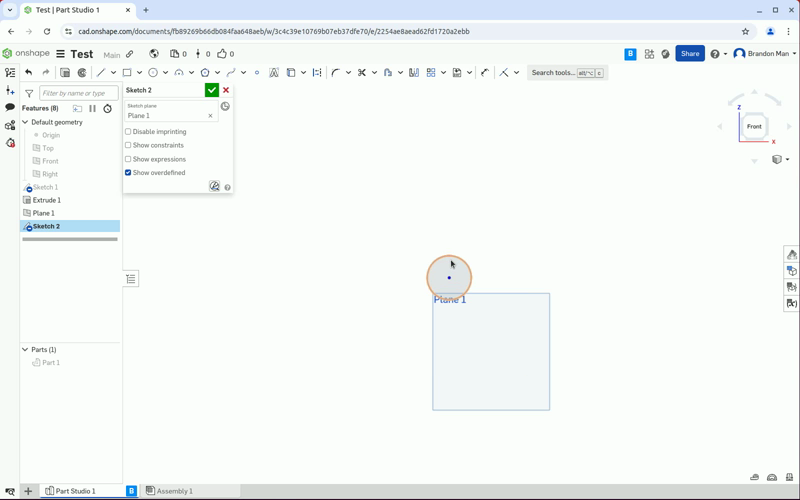
scroll(6)
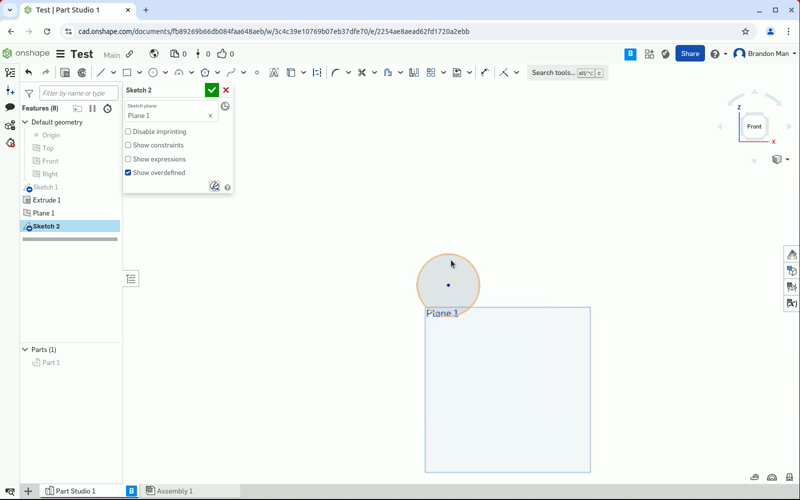
scroll(6)
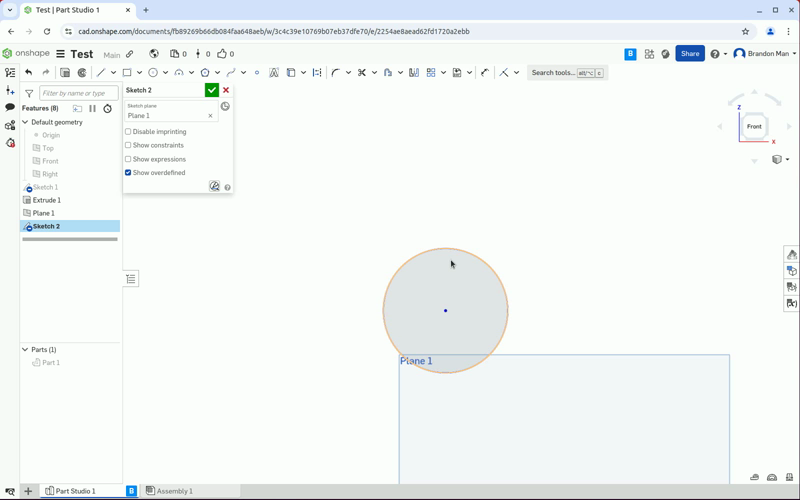
click(451, 259)
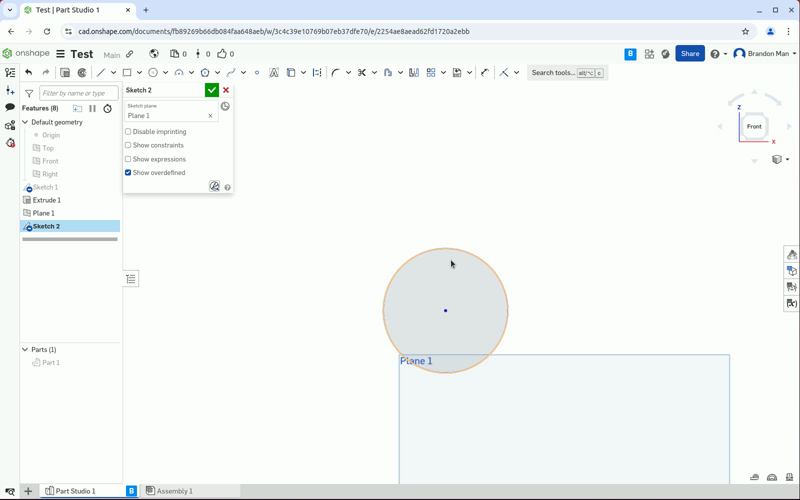
scroll(-6)
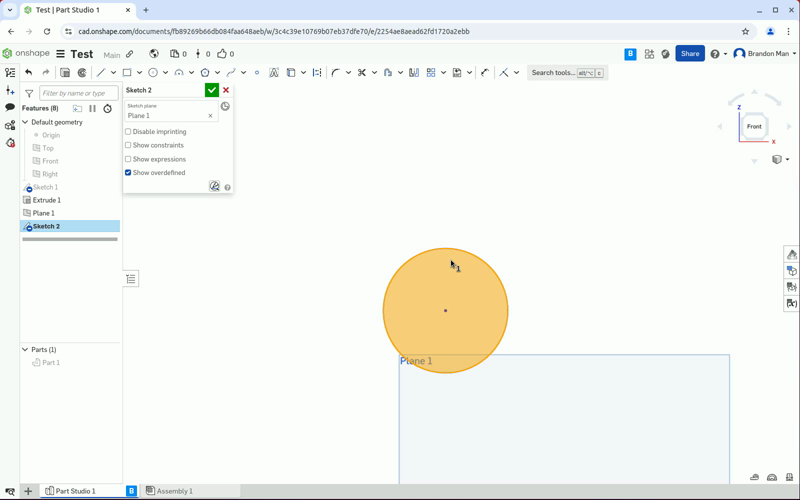
scroll(-6)
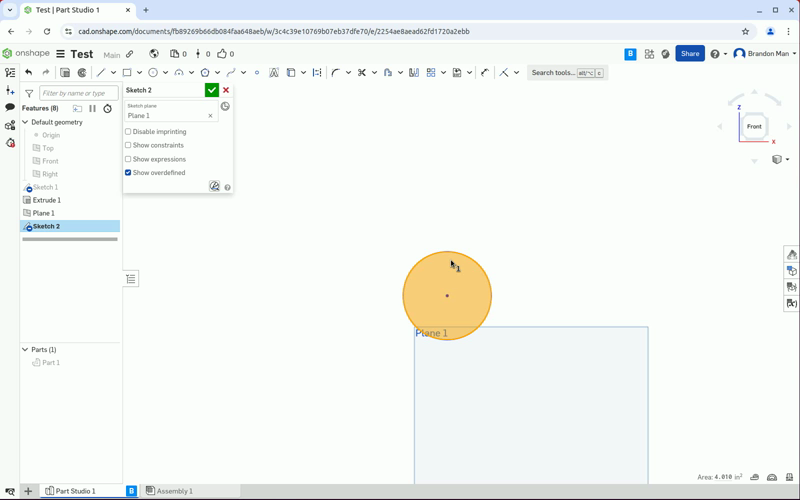
scroll(-6)
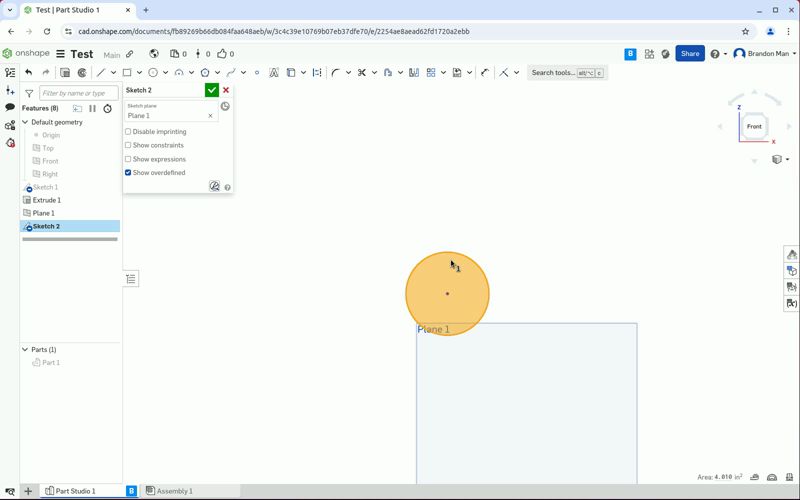
scroll(-6)
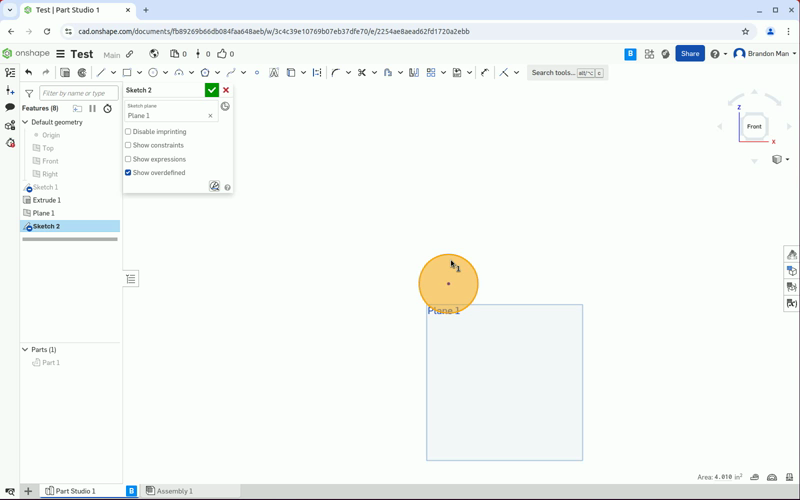
scroll(-6)
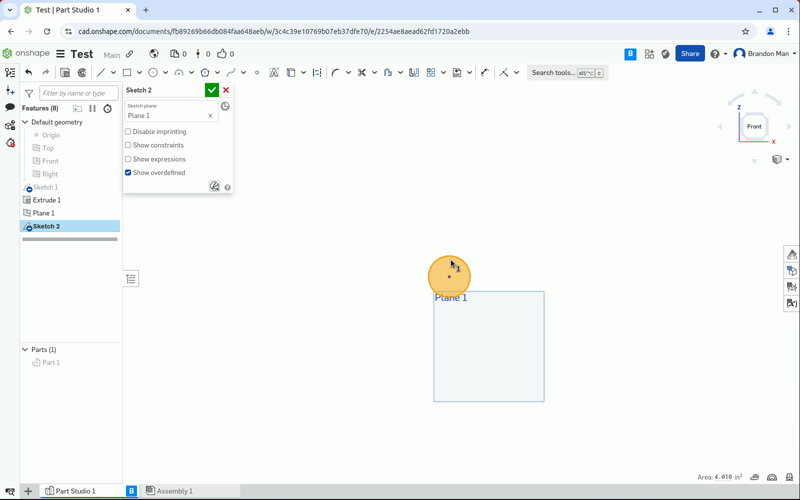
scroll(-6)
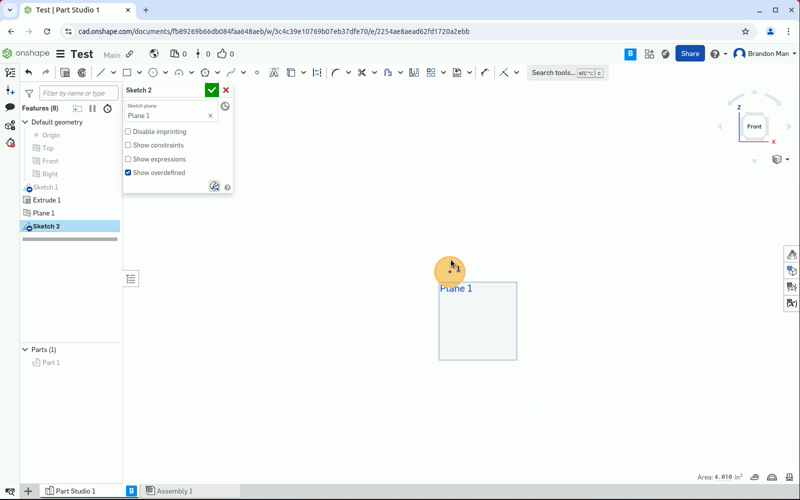
scroll(-6)
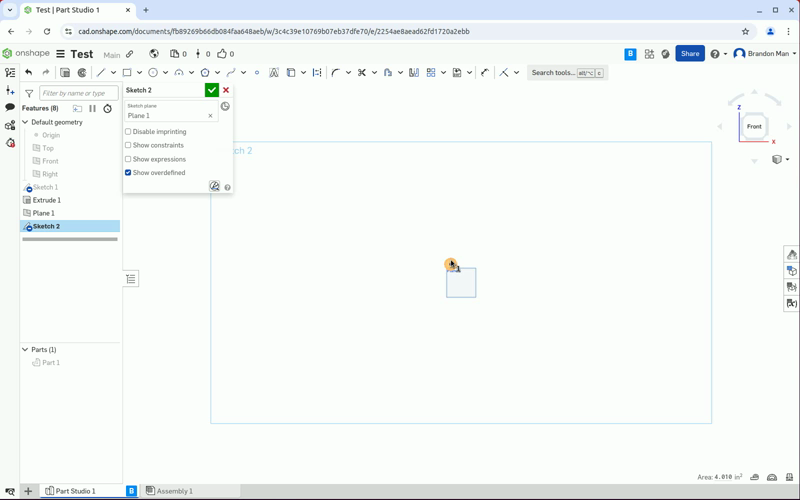
mouse_move(73, 352)
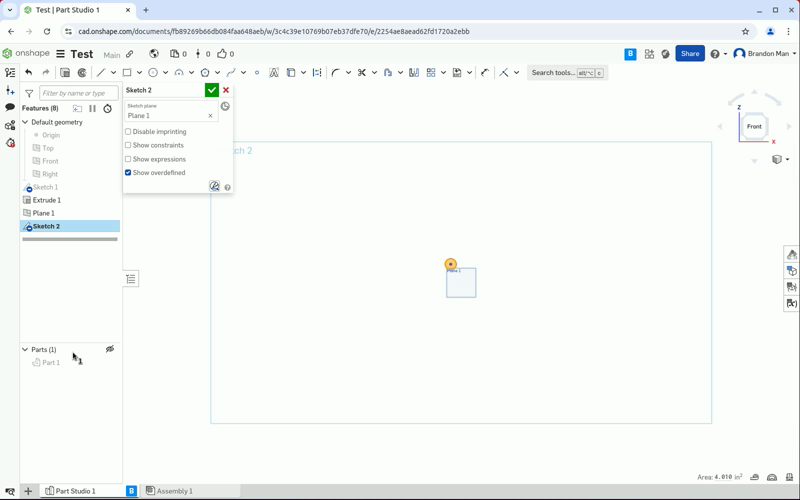
key(shift+y)
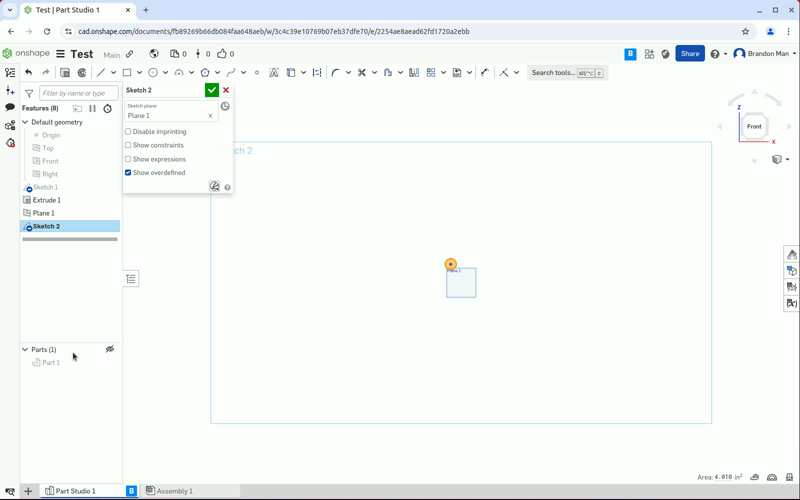
key(shift+e)
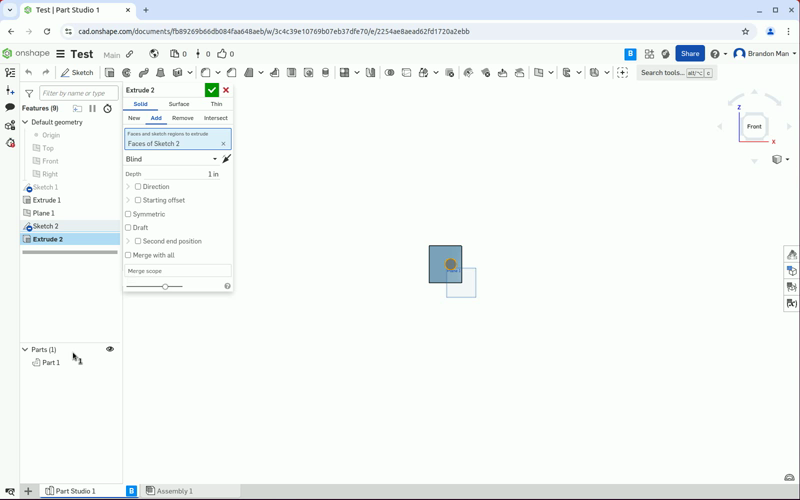
mouse_move(143, 106)
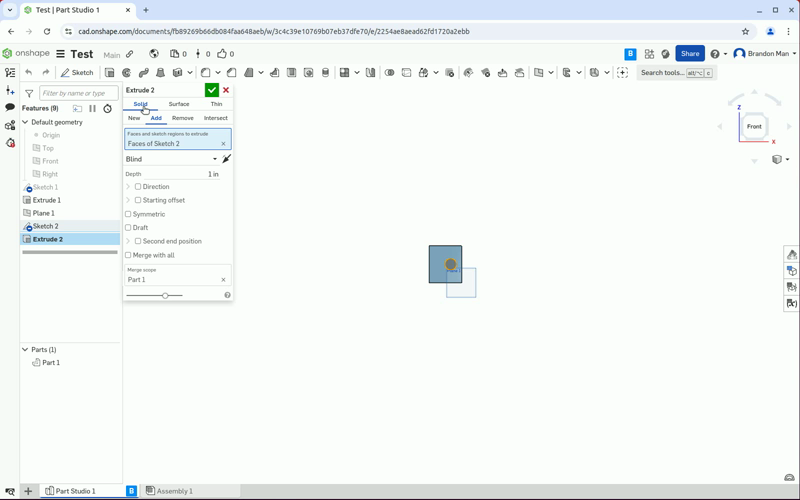
click(143, 106)
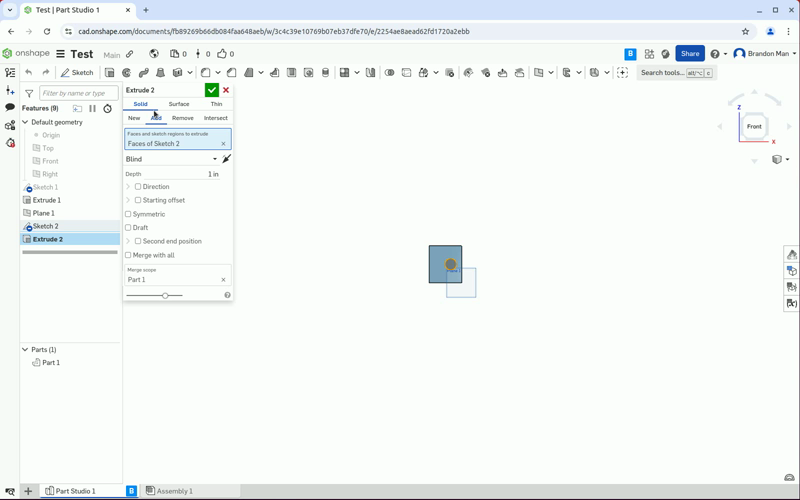
mouse_move(186, 120)
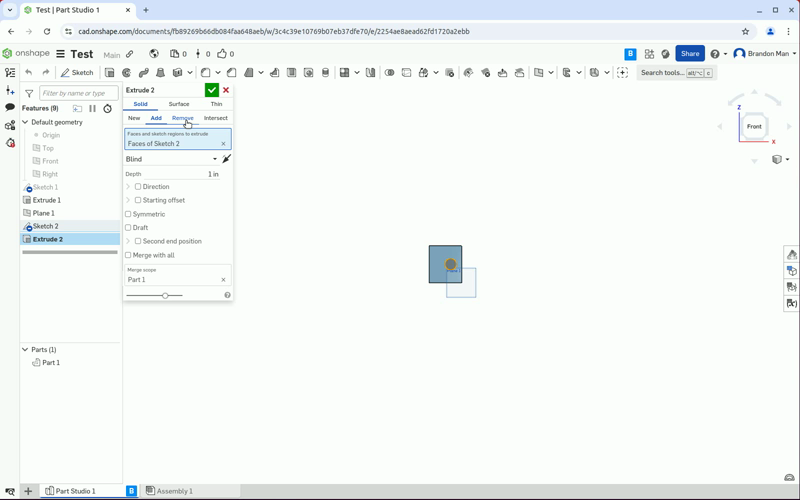
click(186, 120)
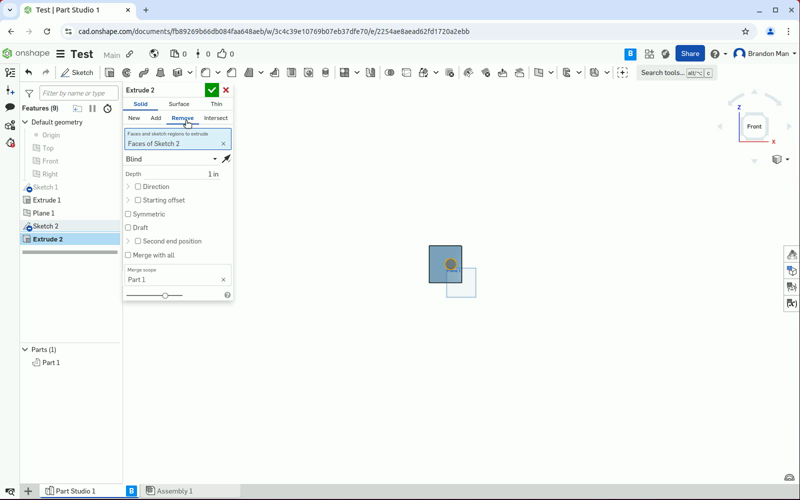
key(tab, 4)
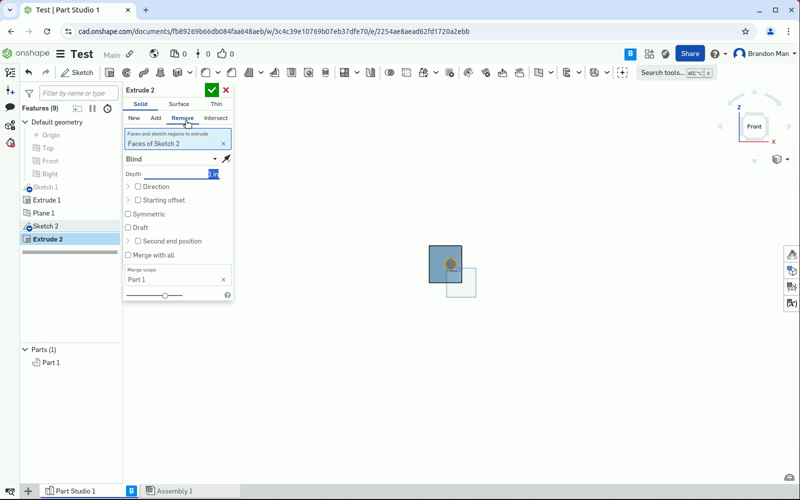
text(9.147)
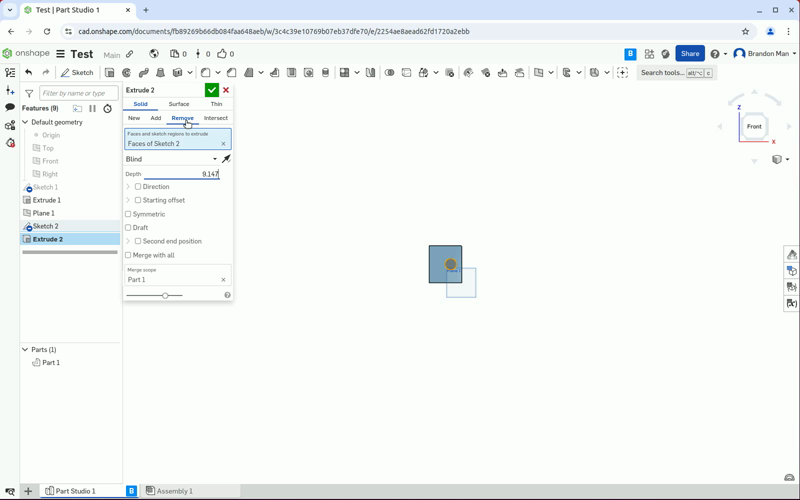
key(tab, 6)
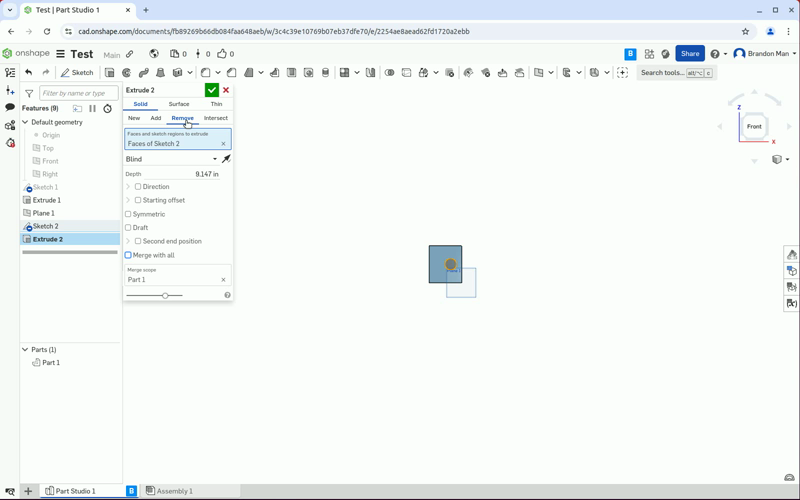
key(space)
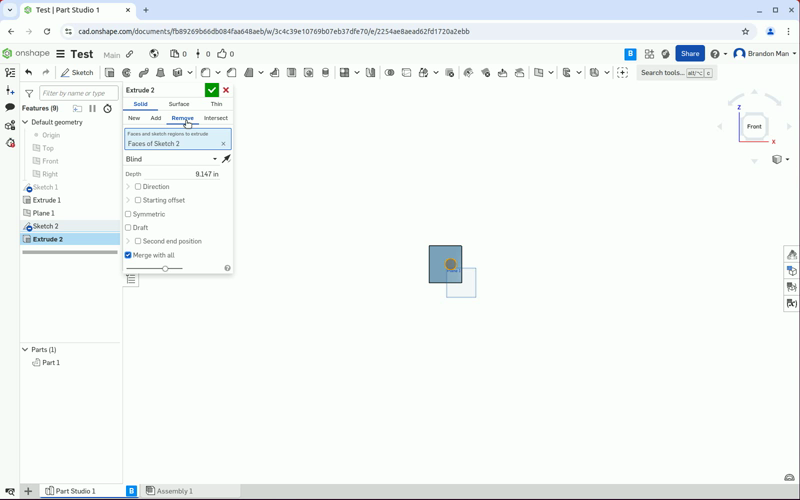
key(enter)
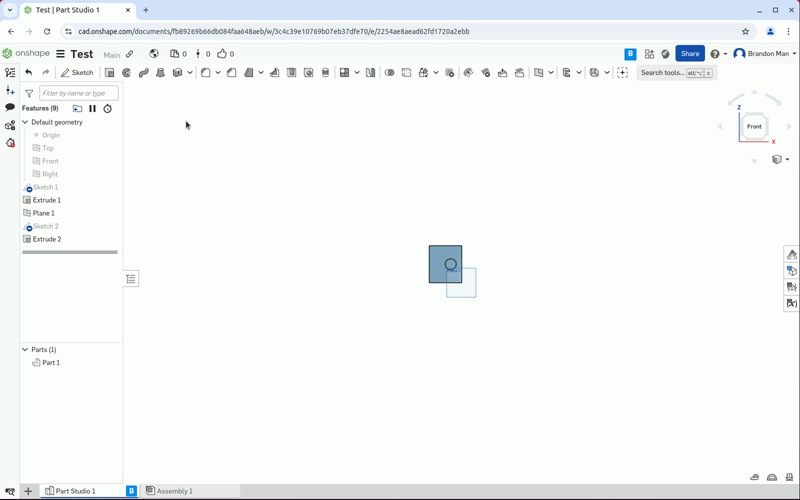
key(shift+h)
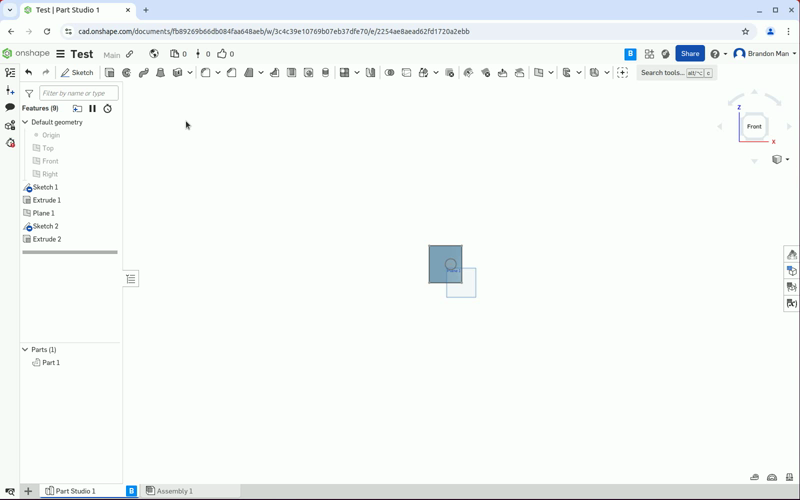
key(shift+h)
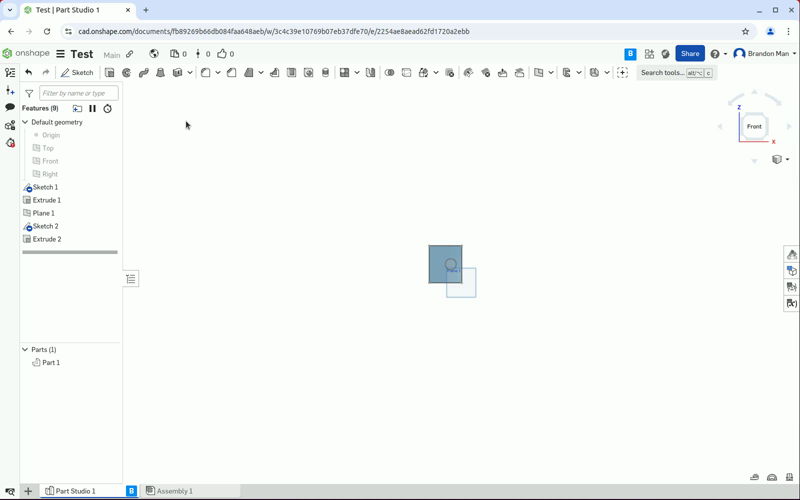
key(shift+7)
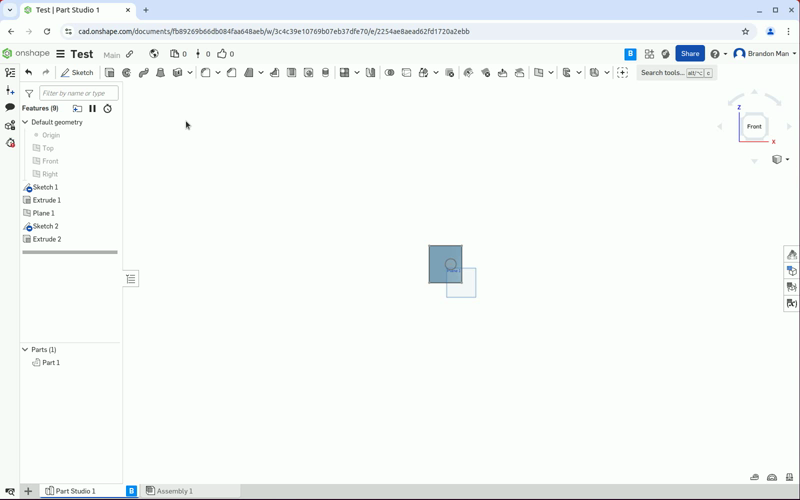
key(left, 2)
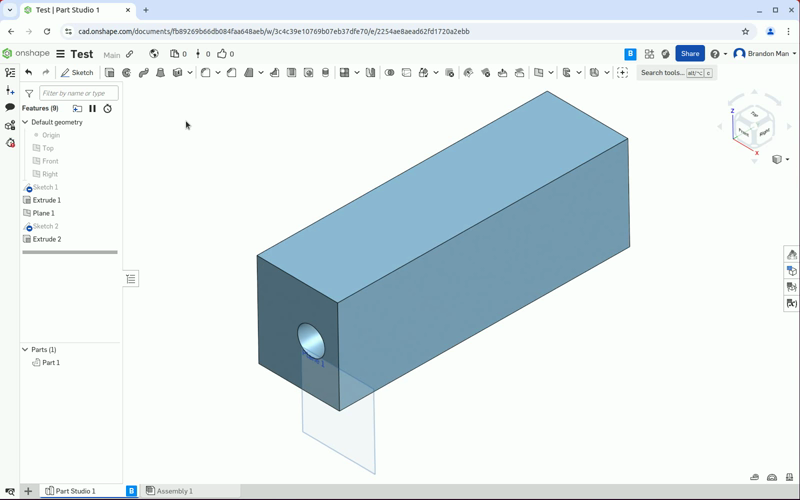
key(down, 2)
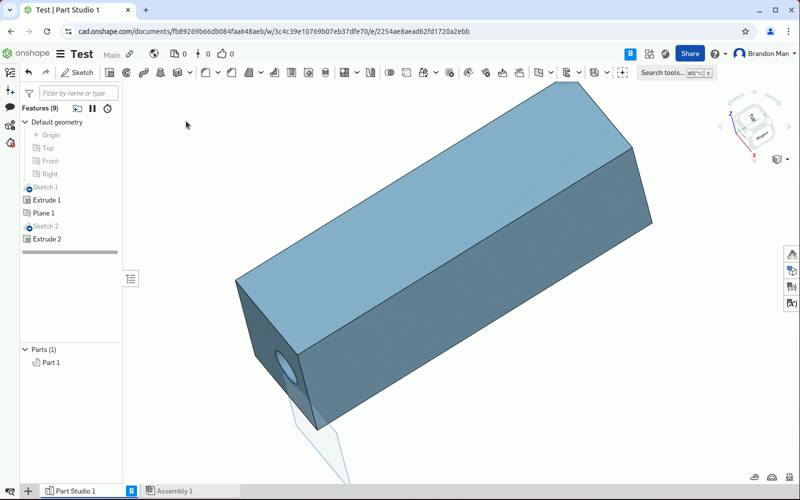
key(up, 2)
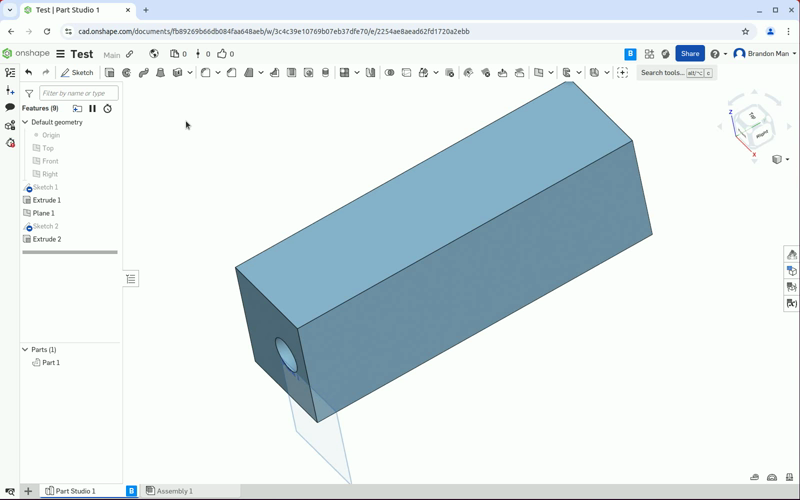
key(right, 2)
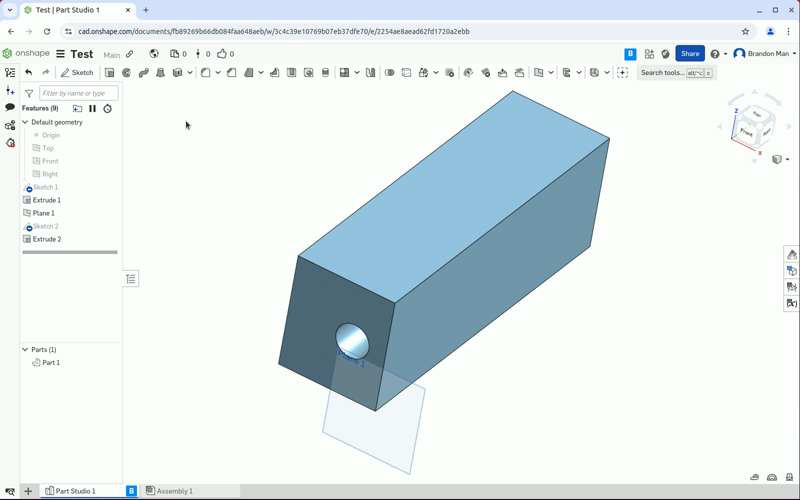
mouse_move(73, 189)
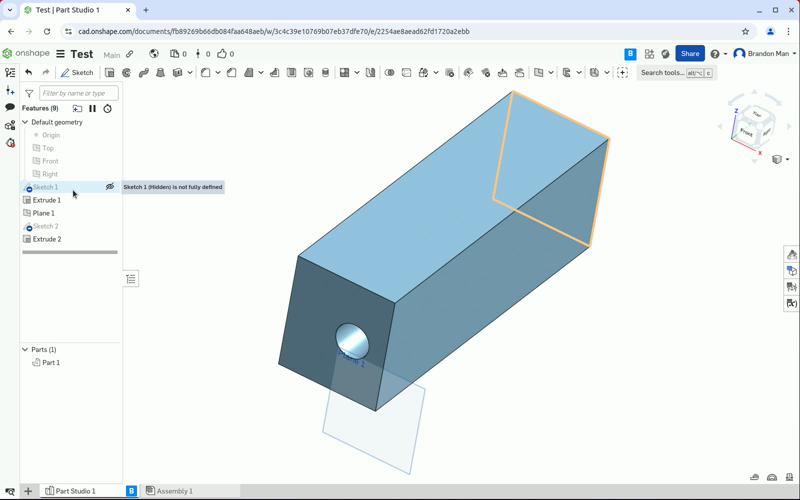
click(73, 189)